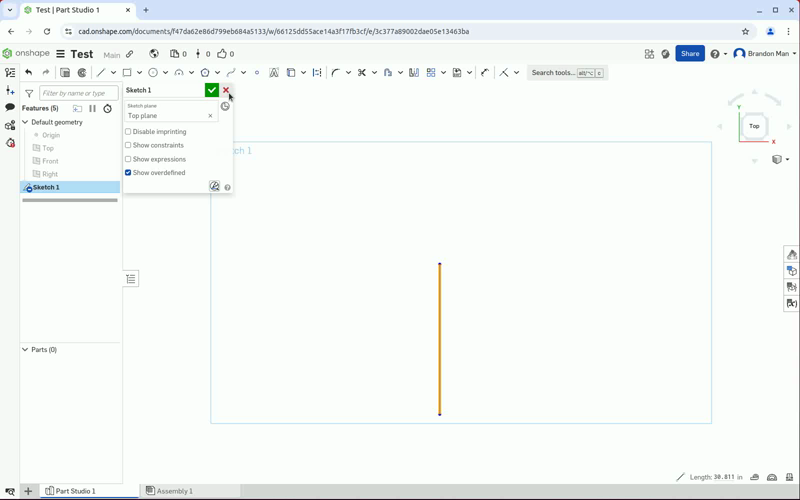
key(shift+h)
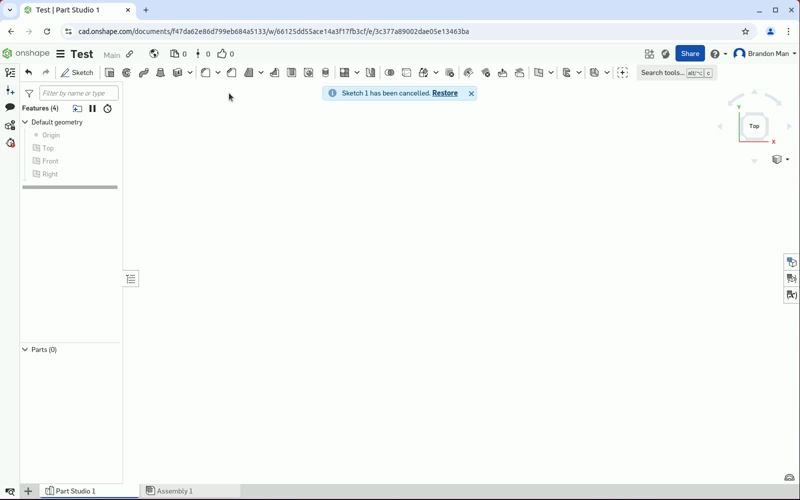
mouse_move(73, 352)
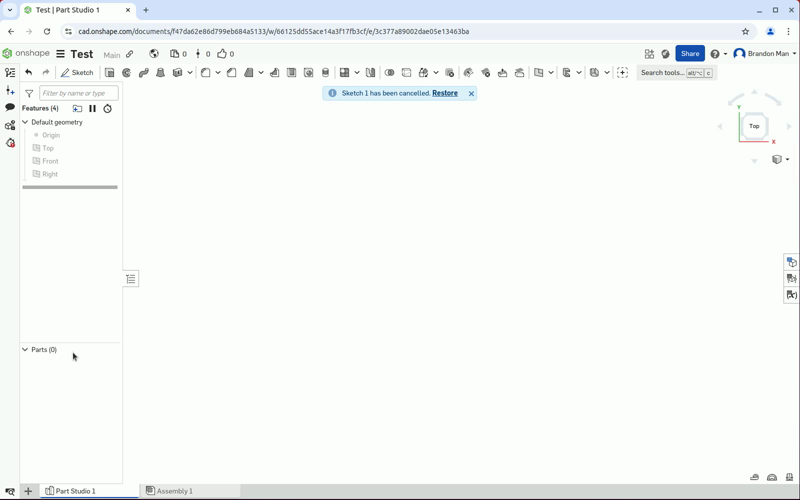
key(y)
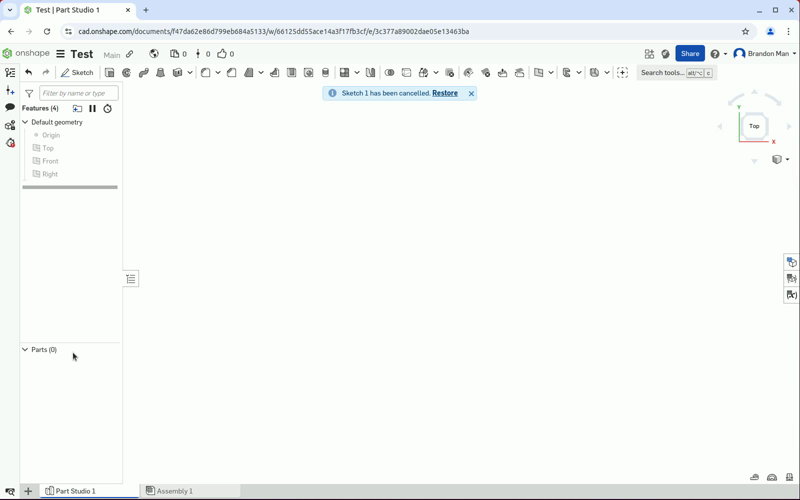
key(shift+p)
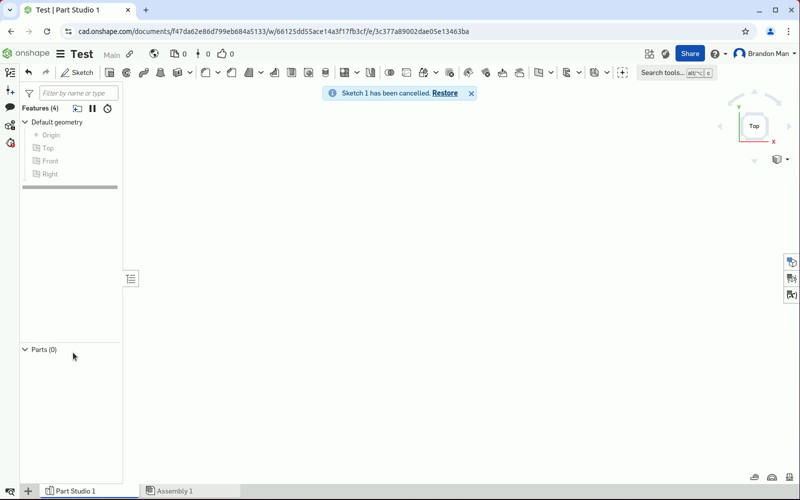
key(space)
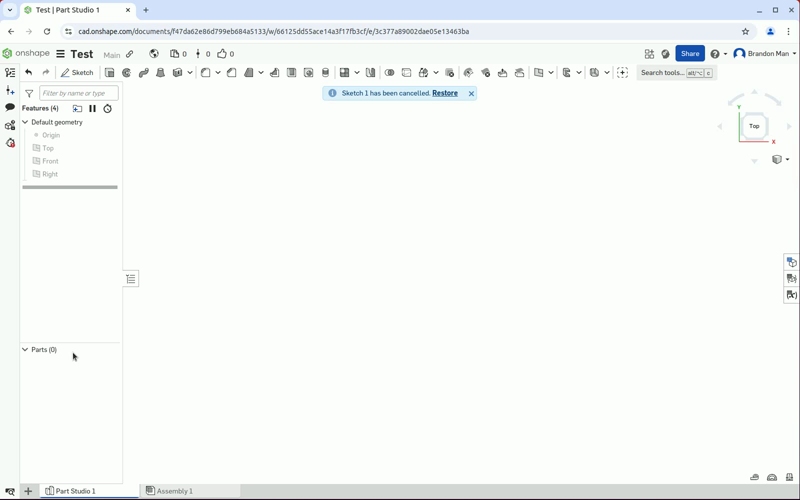
key_down(shift)
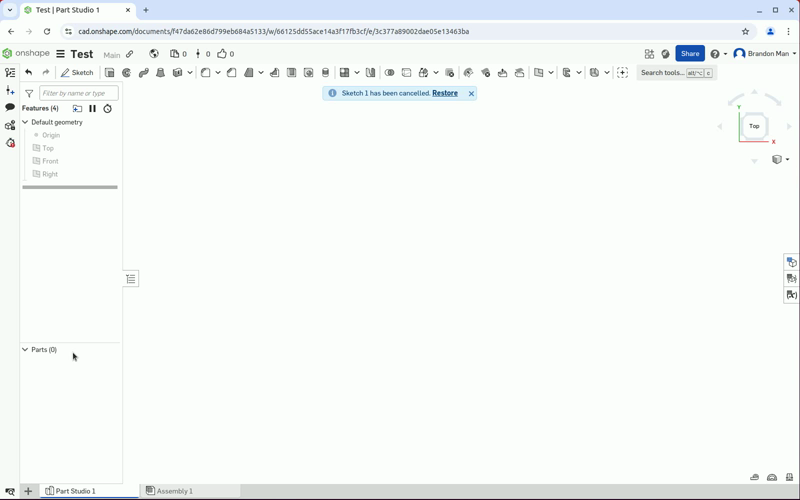
key(up)
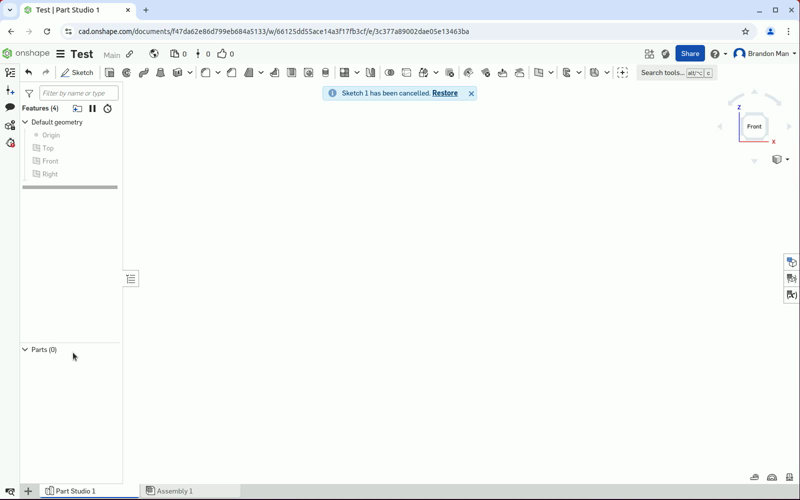
key_up(shift)
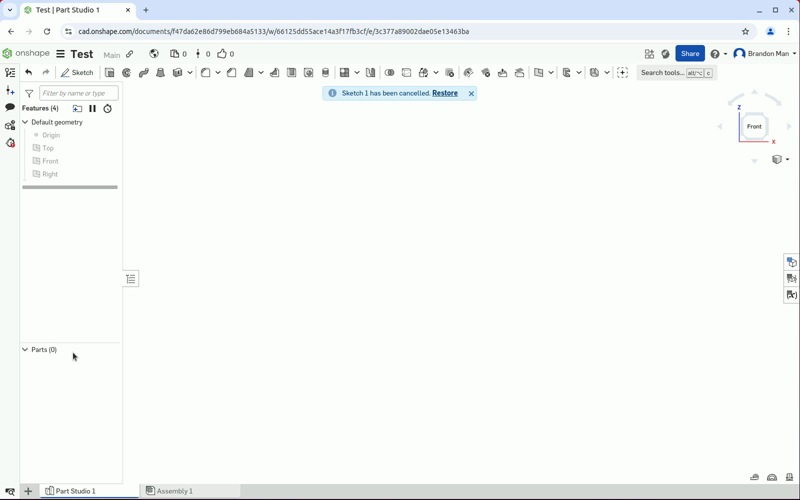
mouse_move(73, 352)
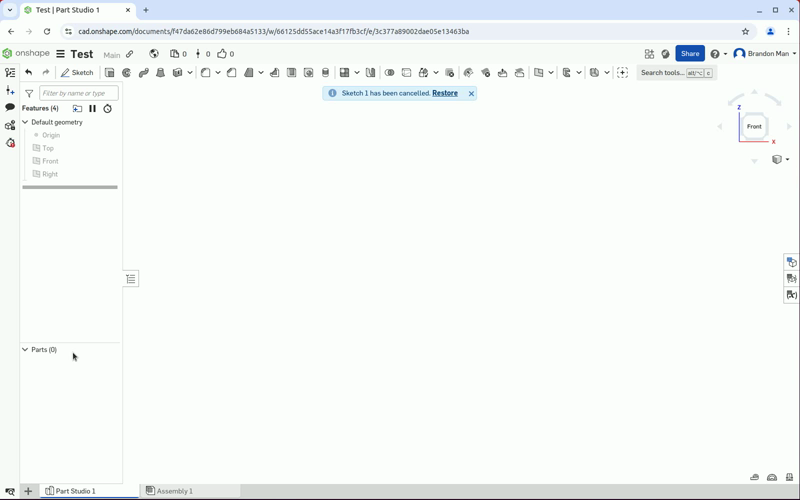
key(shift+y)
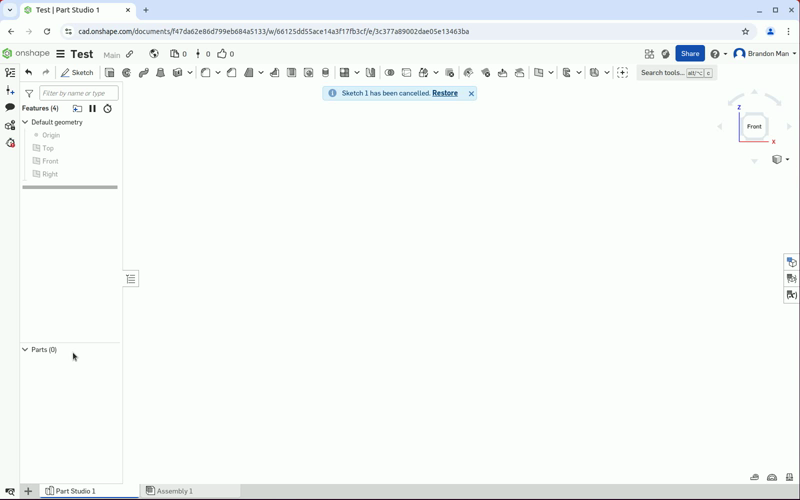
key(shift+s)
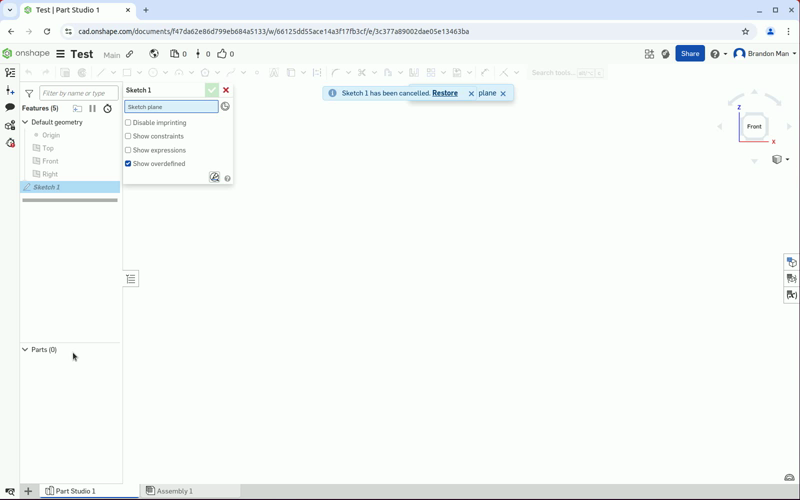
mouse_move(73, 163)
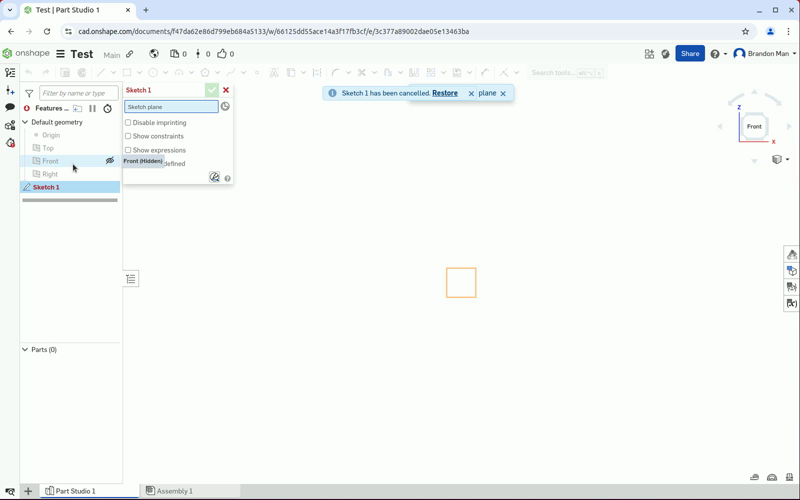
click(73, 163)
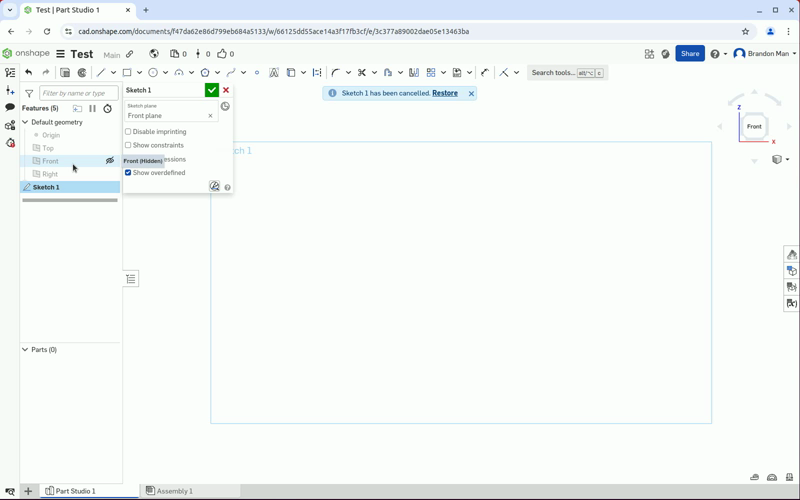
mouse_move(73, 352)
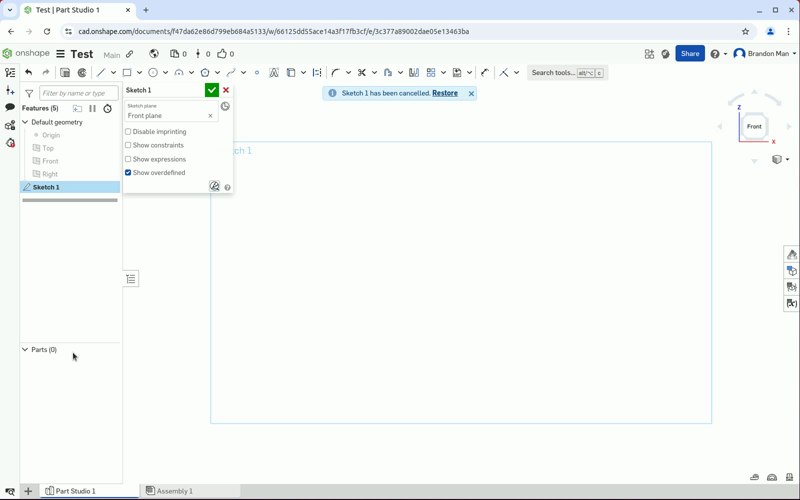
key(y)
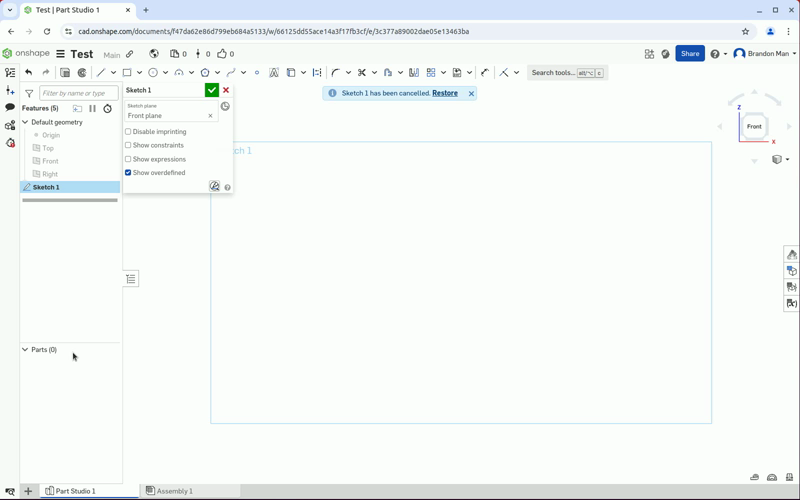
key(l)
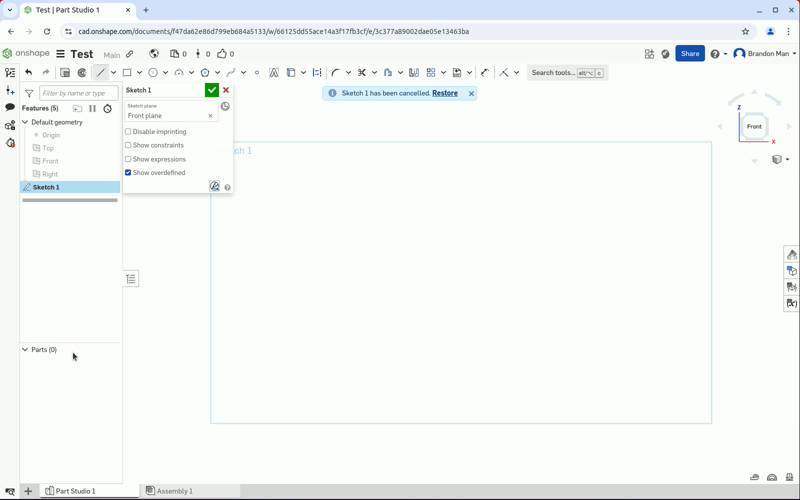
key_down(shift)
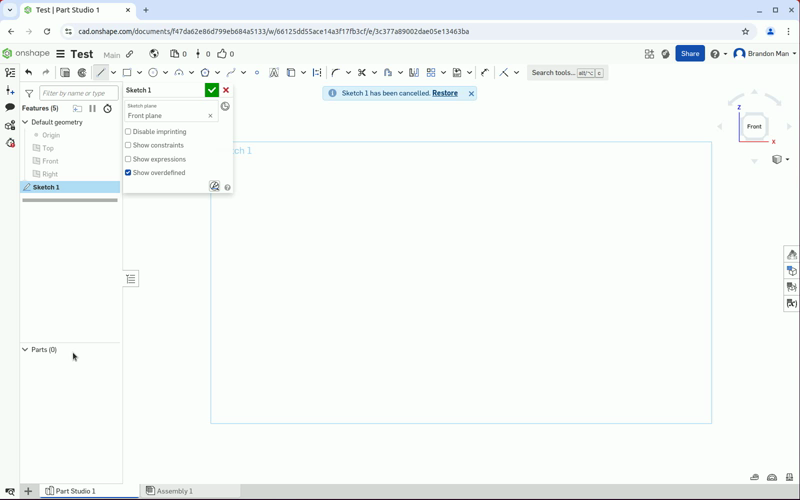
mouse_move(348, 381)
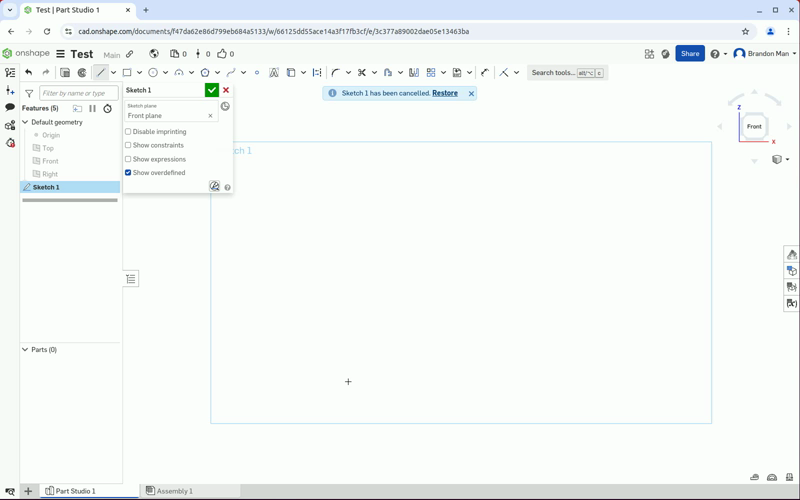
click(348, 381)
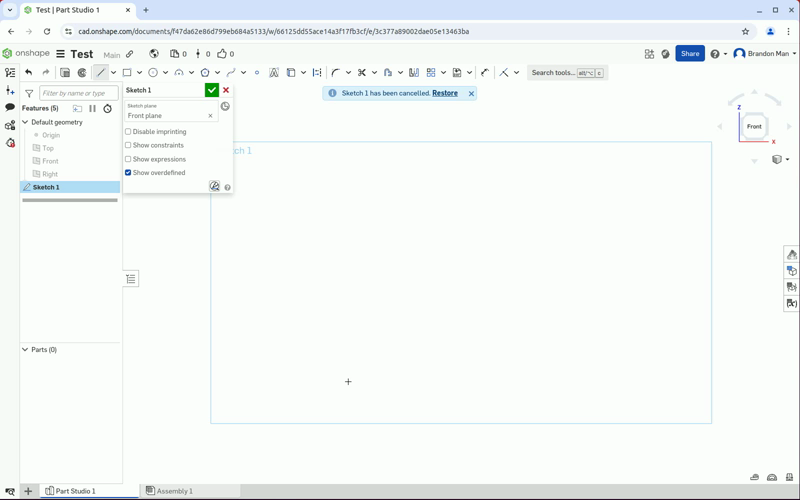
key_up(shift)
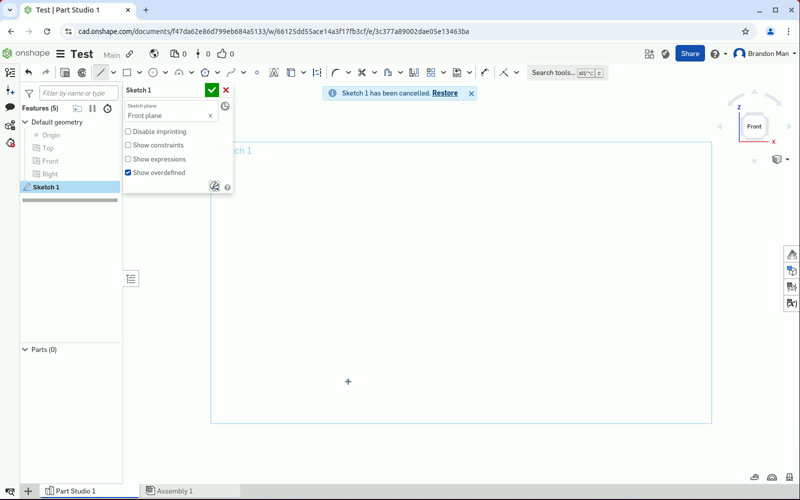
key_down(shift)
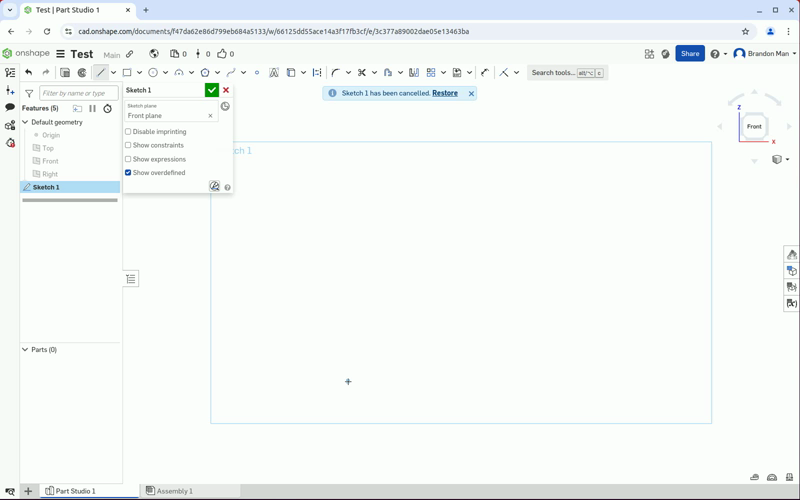
mouse_move(572, 381)
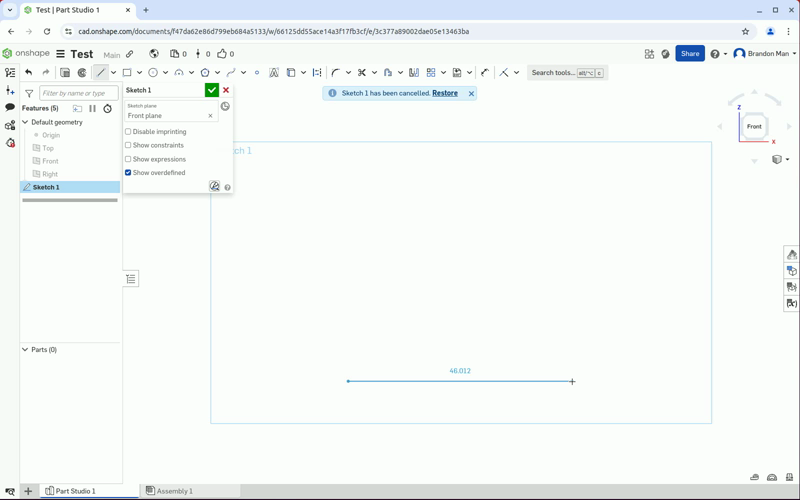
click(572, 381)
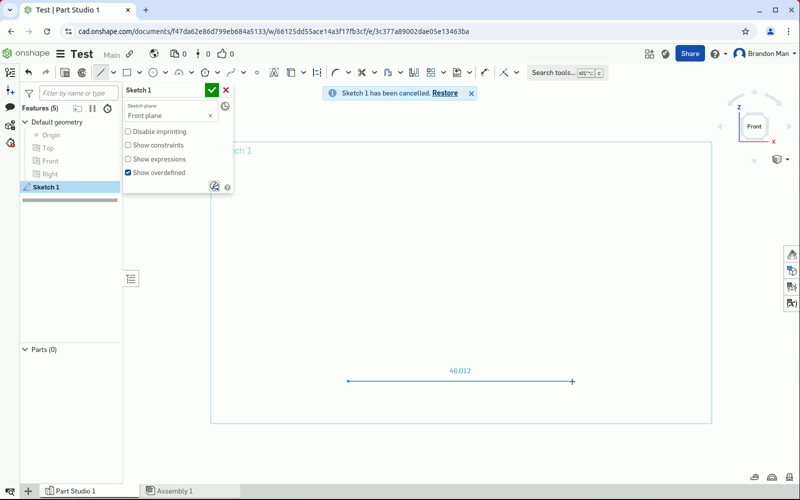
key_up(shift)
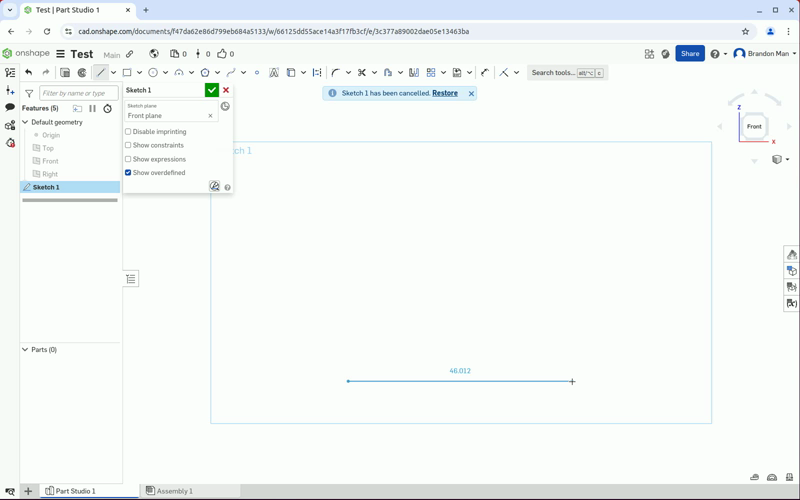
key_down(shift)
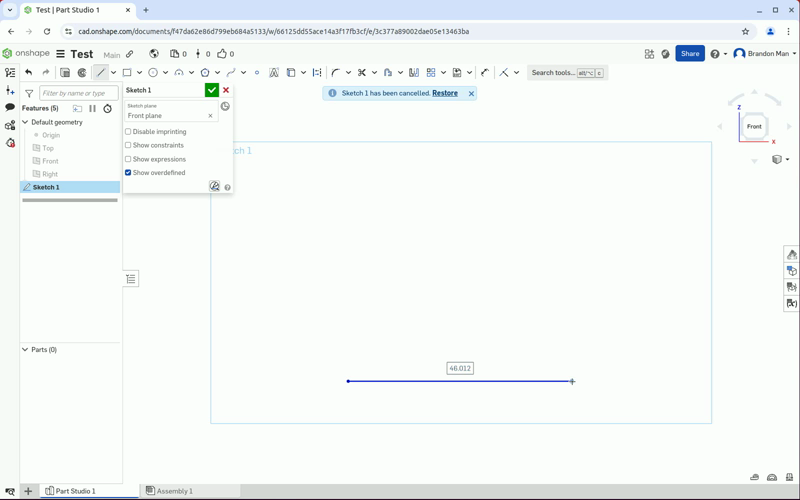
mouse_move(572, 185)
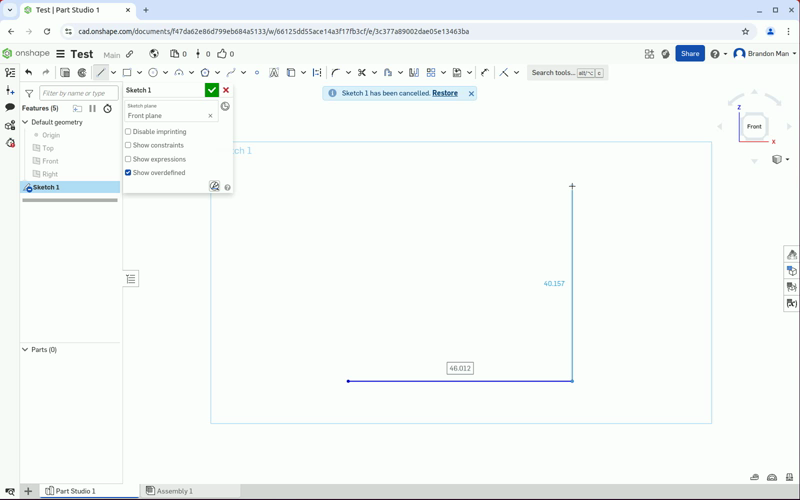
click(572, 185)
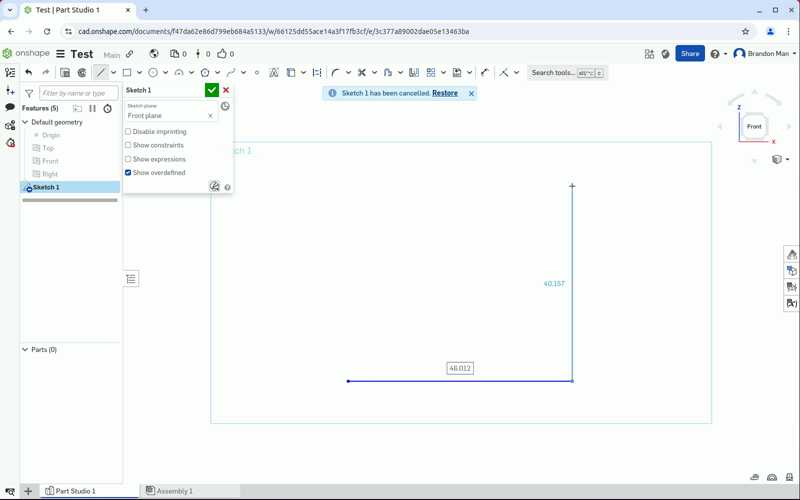
key_up(shift)
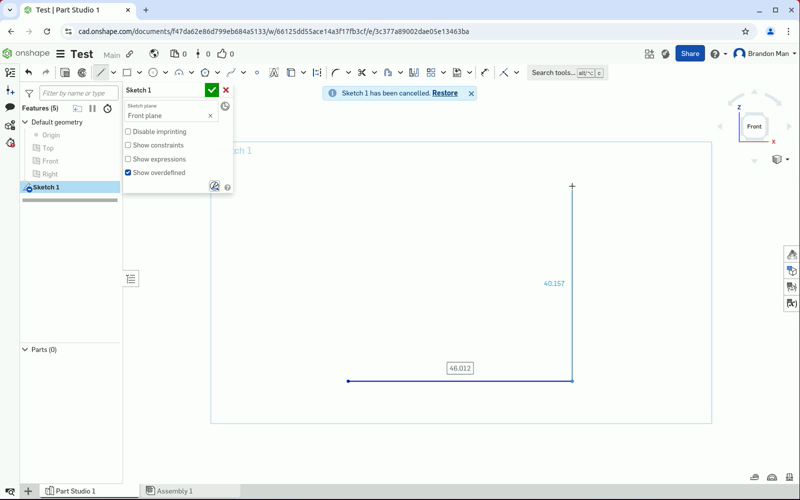
key_down(shift)
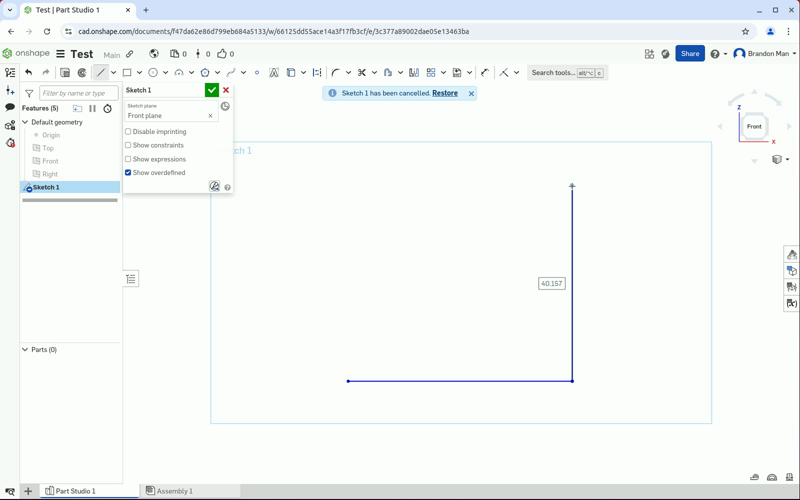
mouse_move(348, 185)
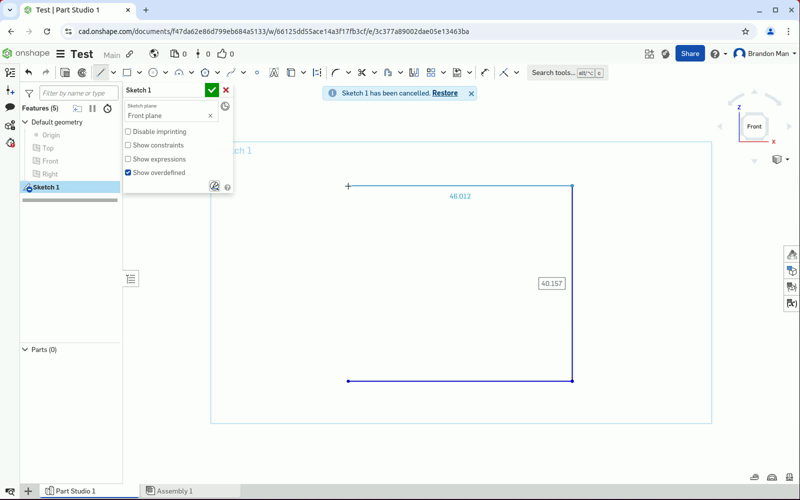
click(348, 185)
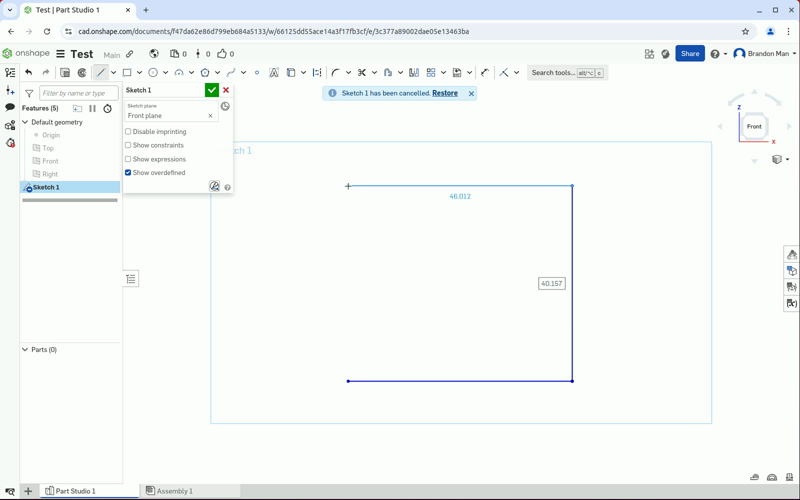
key_up(shift)
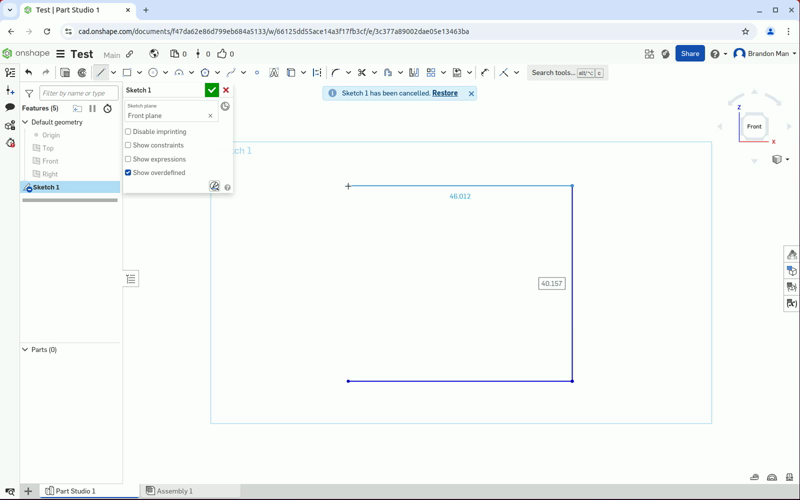
key_down(shift)
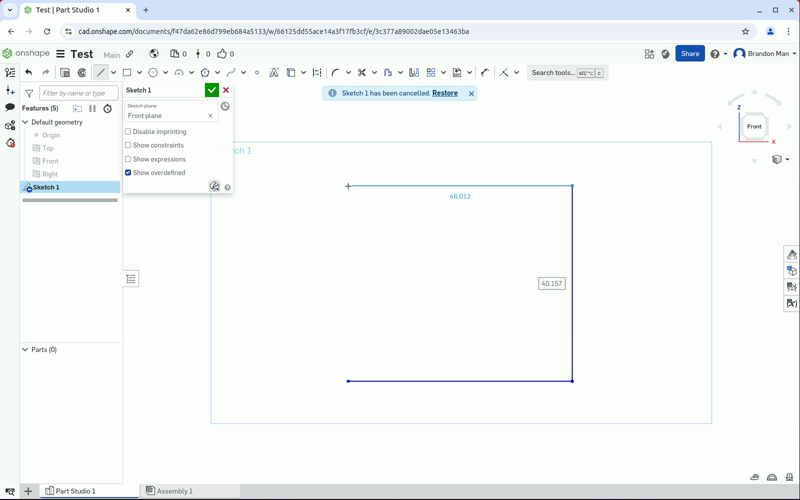
mouse_move(348, 381)
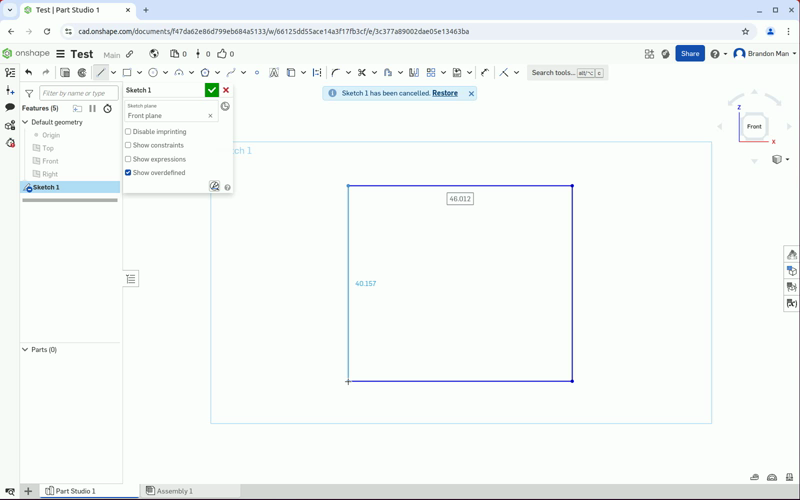
key_up(shift)
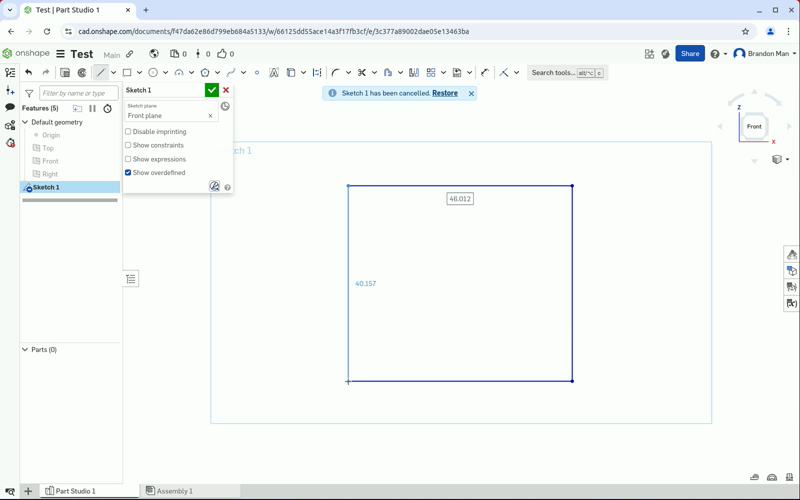
click(348, 381)
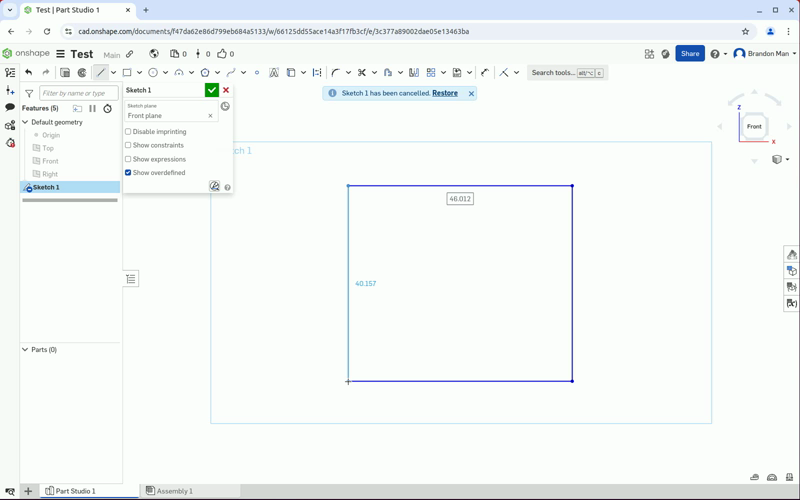
key(esc)
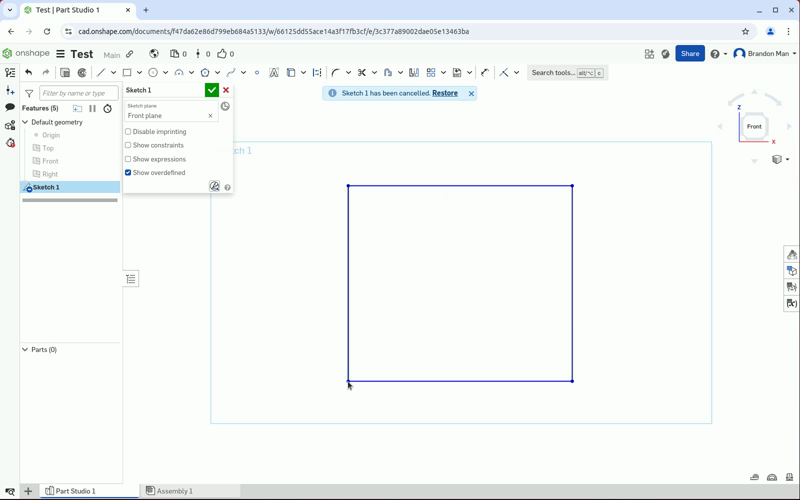
mouse_move(432, 281)
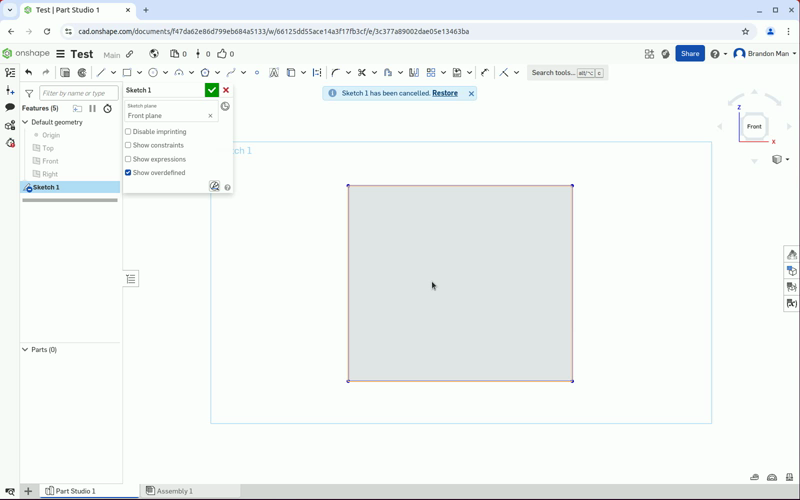
click(432, 281)
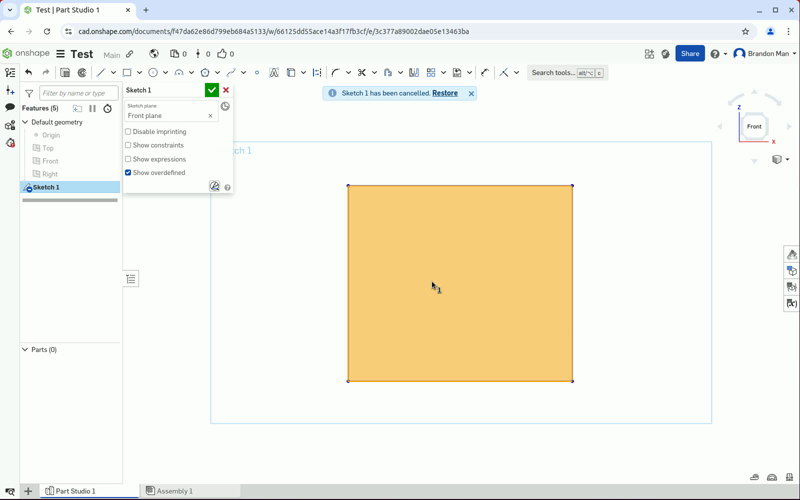
mouse_move(73, 352)
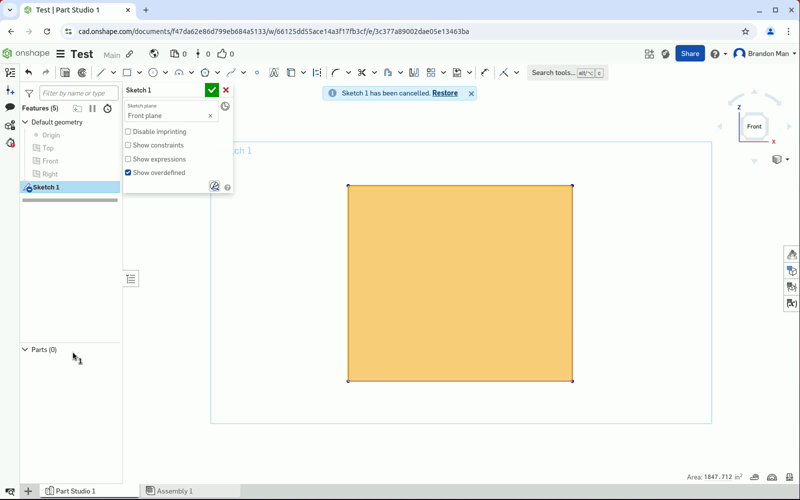
key(shift+y)
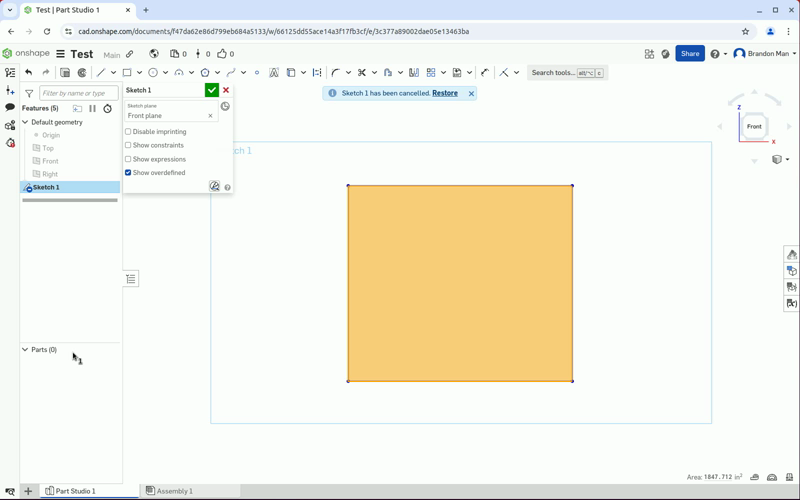
key(shift+e)
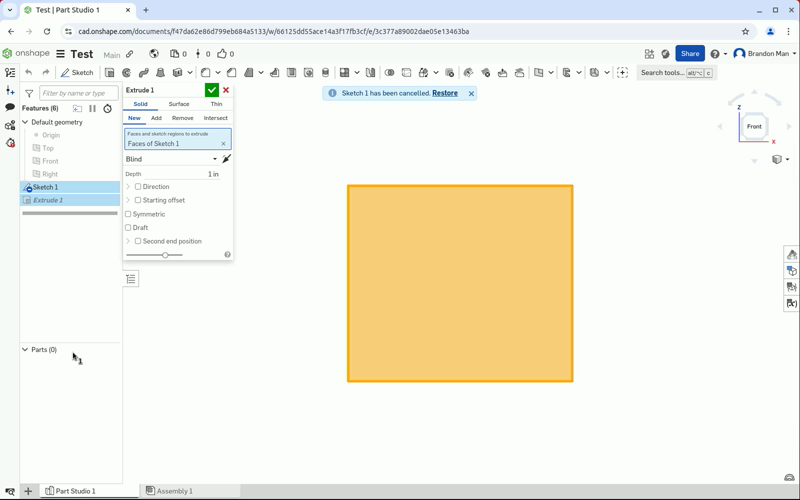
mouse_move(143, 106)
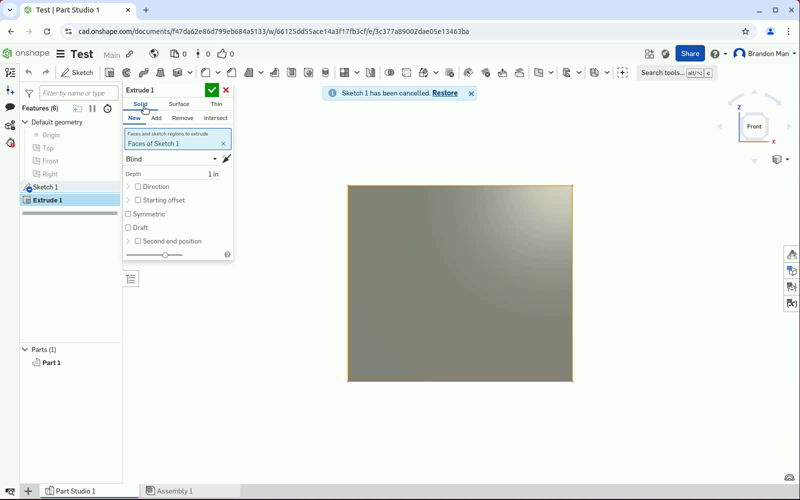
click(143, 106)
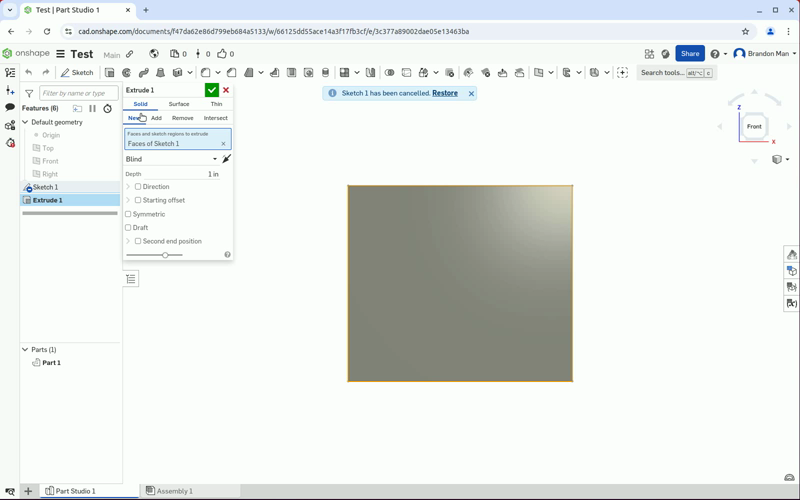
mouse_move(137, 120)
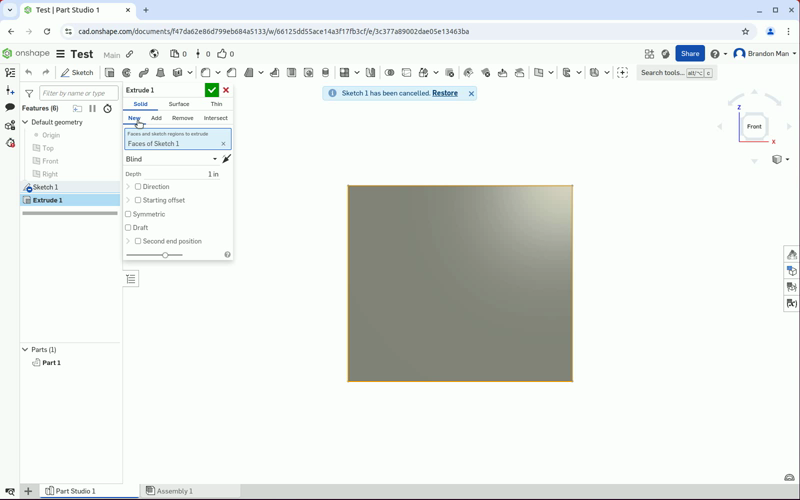
click(137, 120)
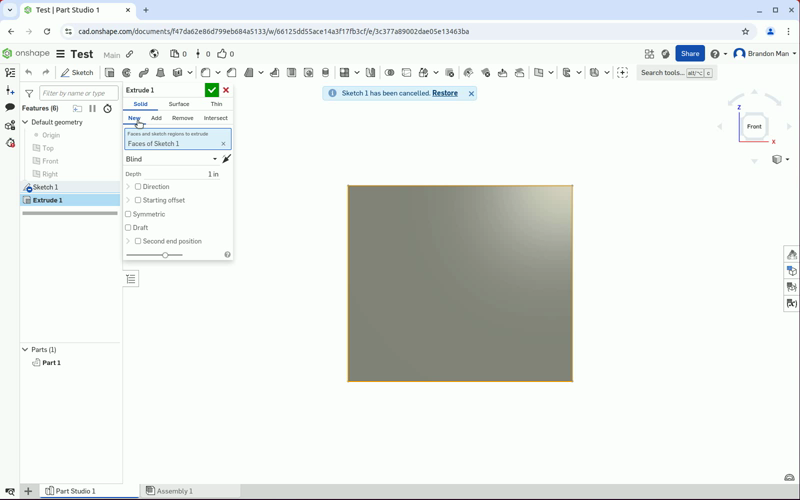
key(tab, 4)
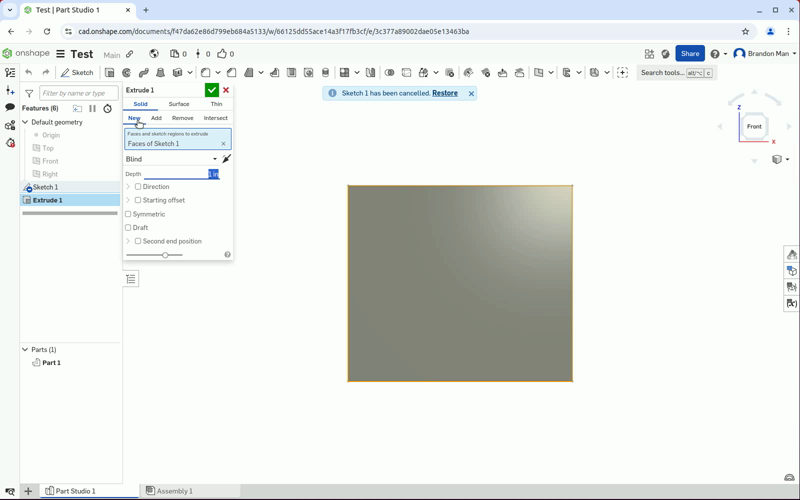
text(0.722)
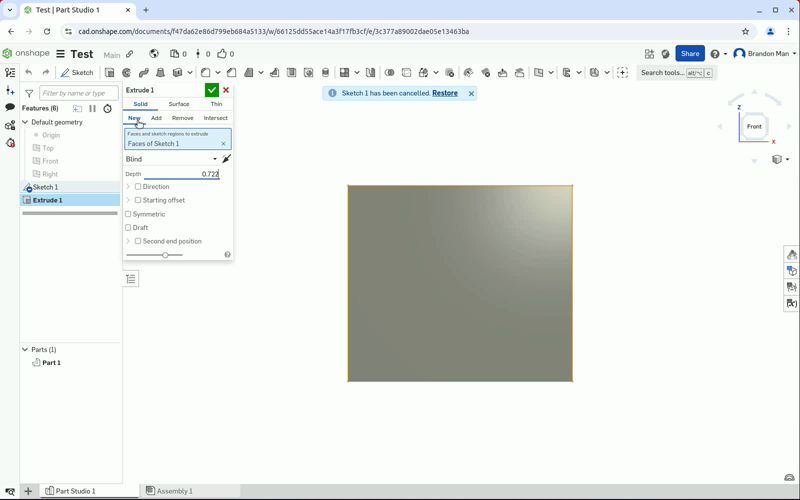
key(enter)
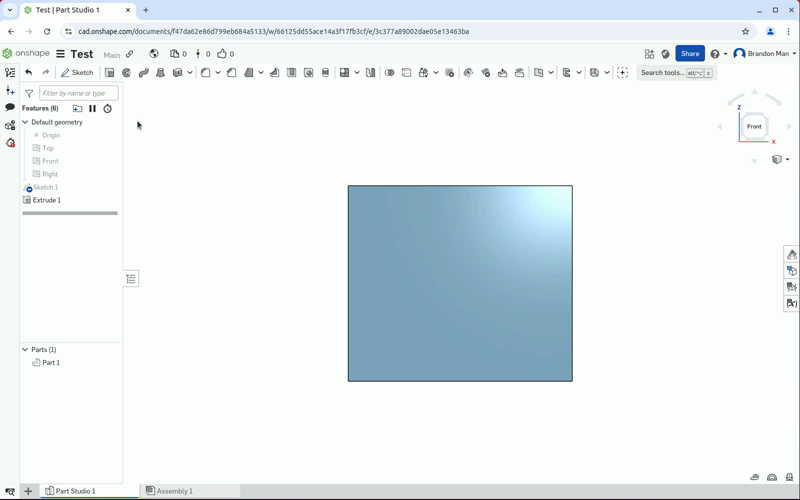
key(shift+h)
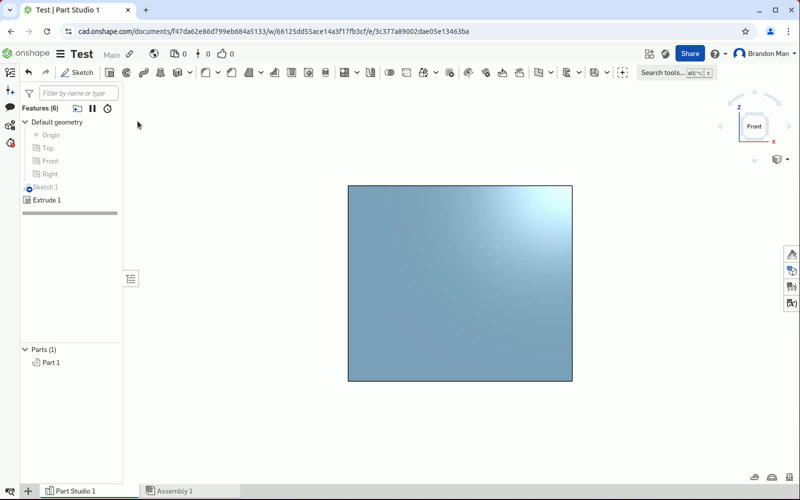
key(shift+h)
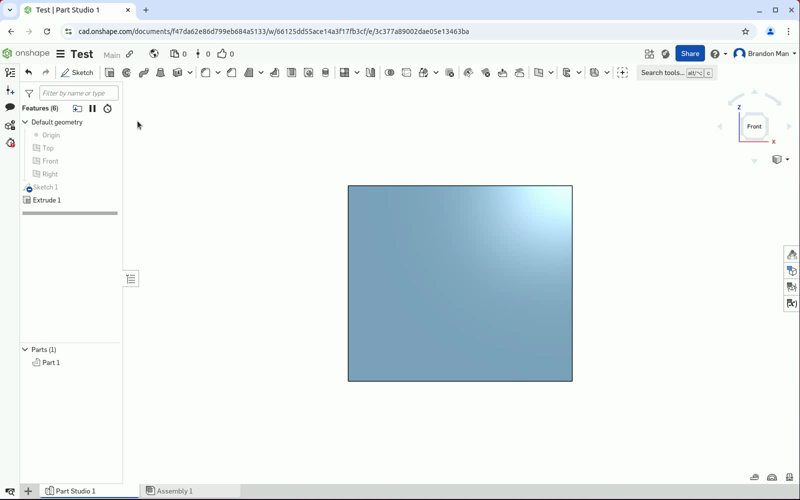
mouse_move(73, 189)
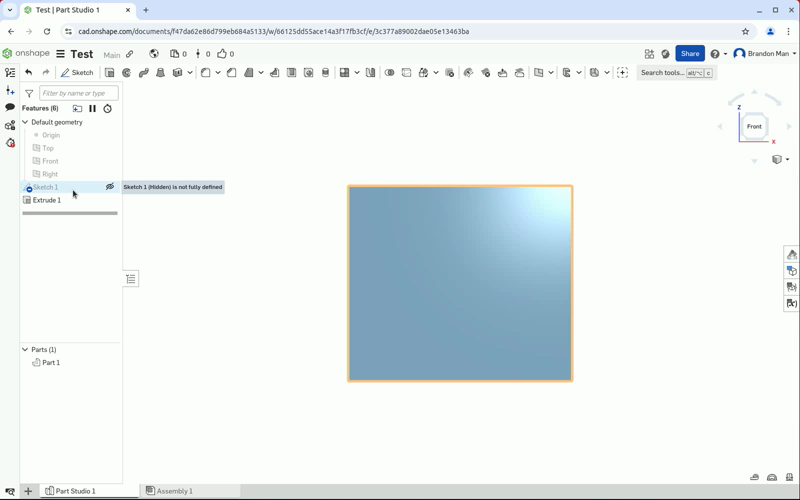
click(73, 189)
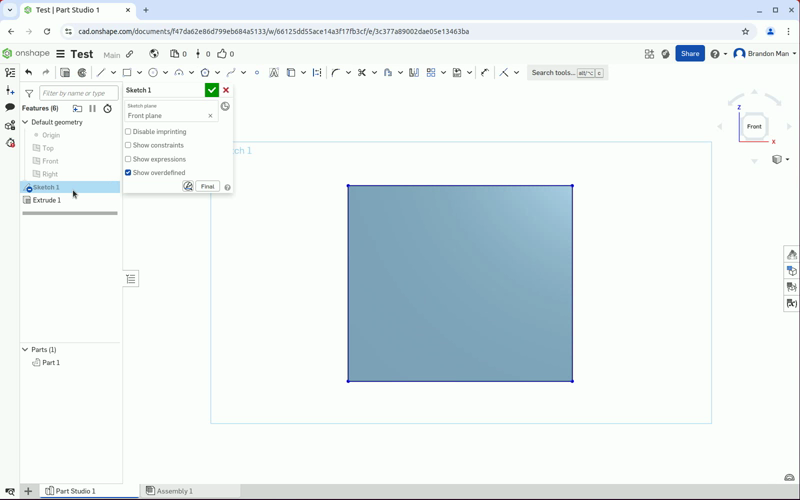
mouse_move(229, 92)
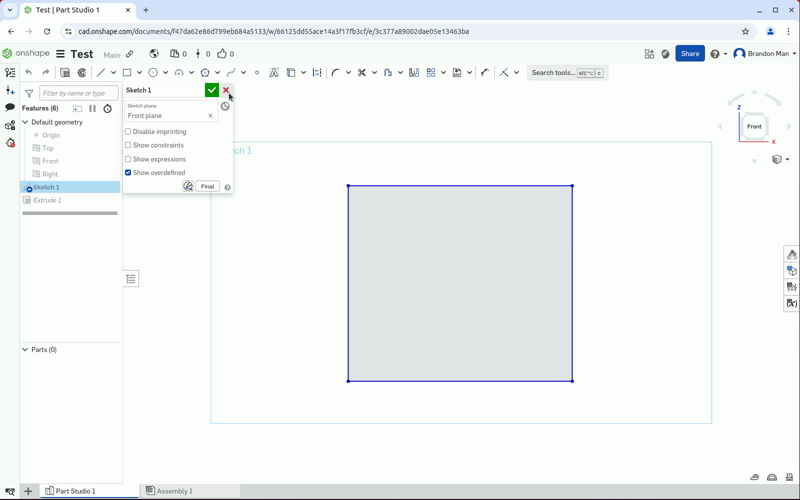
click(229, 92)
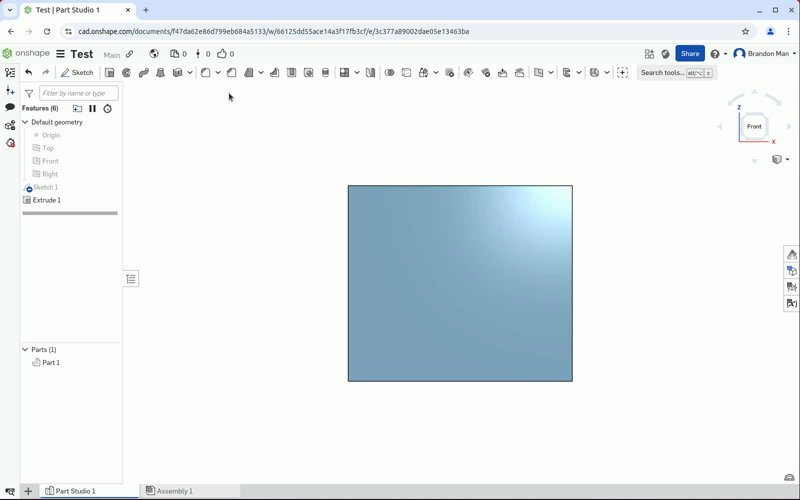
mouse_move(541, 75)
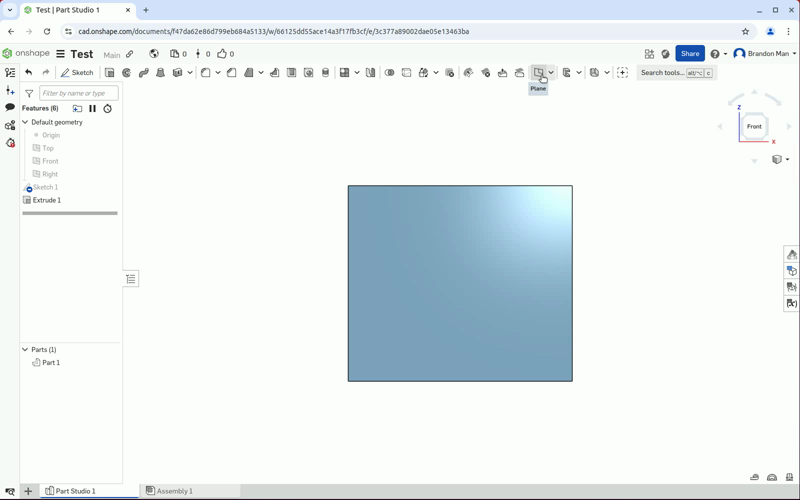
click(541, 75)
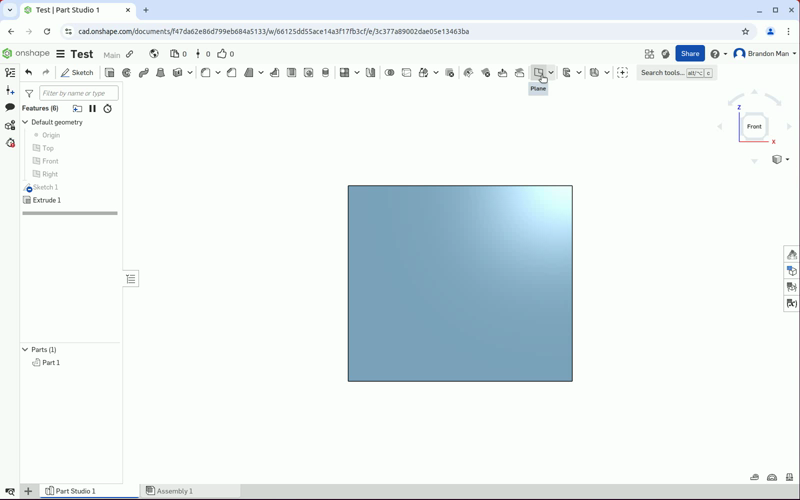
mouse_move(73, 163)
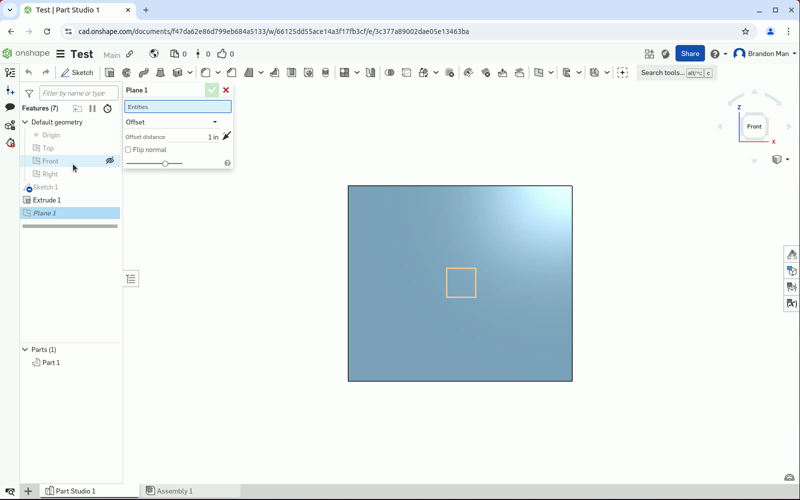
click(73, 163)
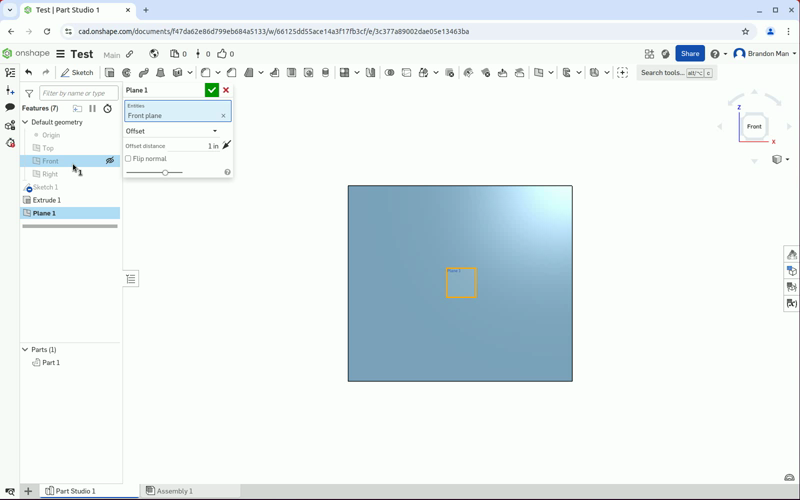
key(tab, 2)
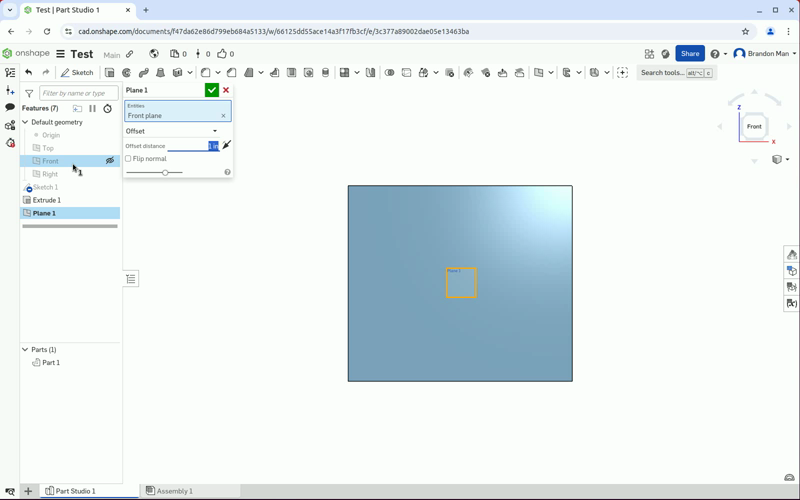
text(0.709)
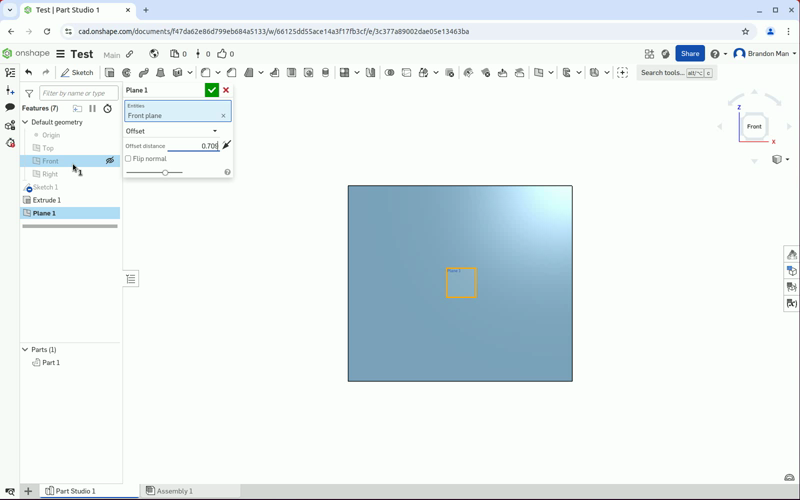
key(enter, 2)
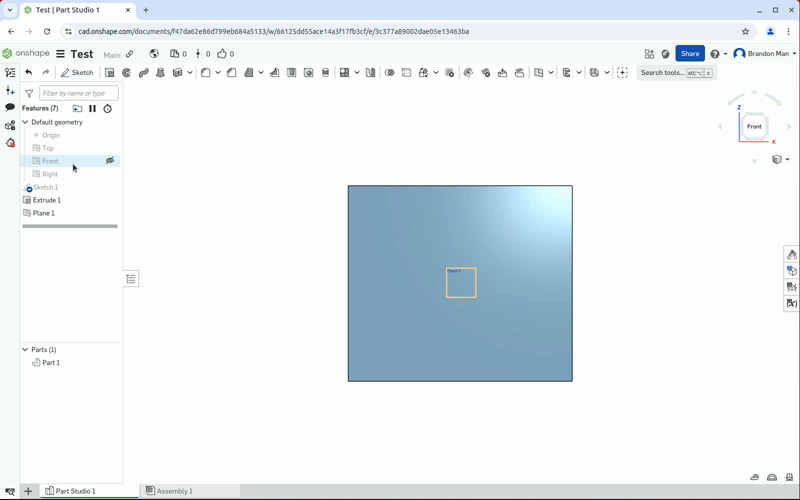
key(shift+s)
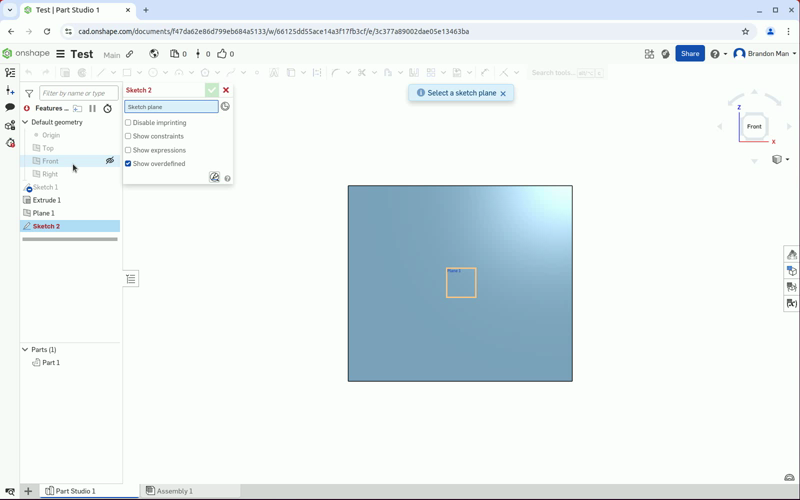
mouse_move(73, 215)
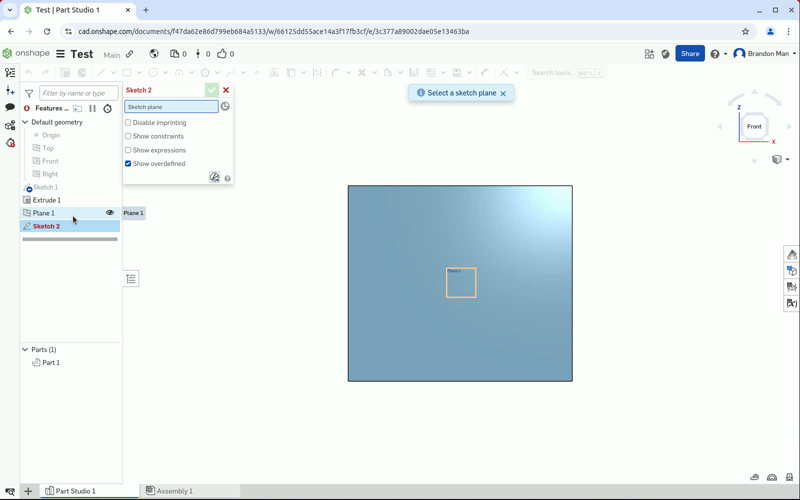
click(73, 215)
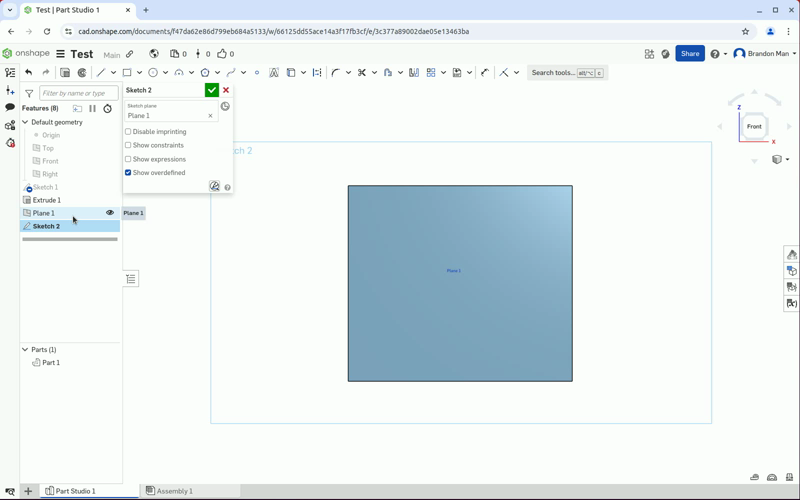
mouse_move(73, 352)
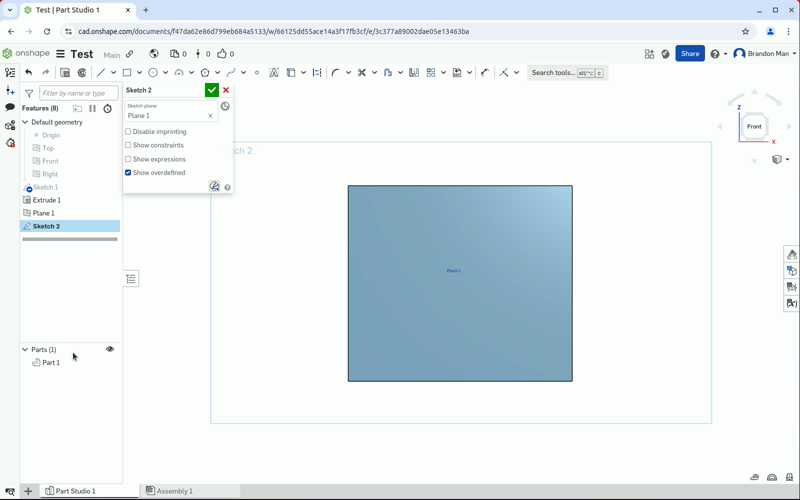
key(y)
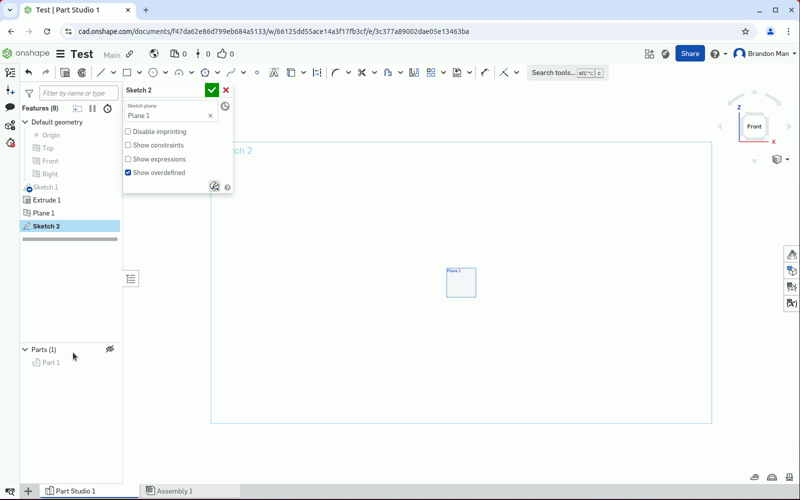
key(l)
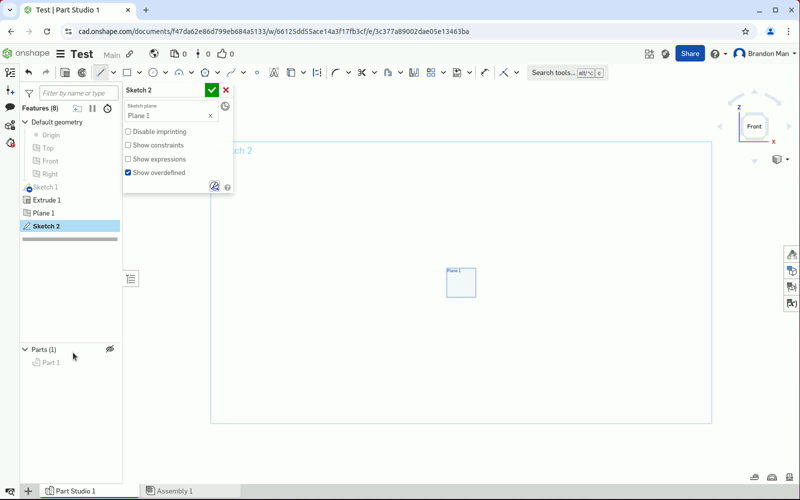
key_down(shift)
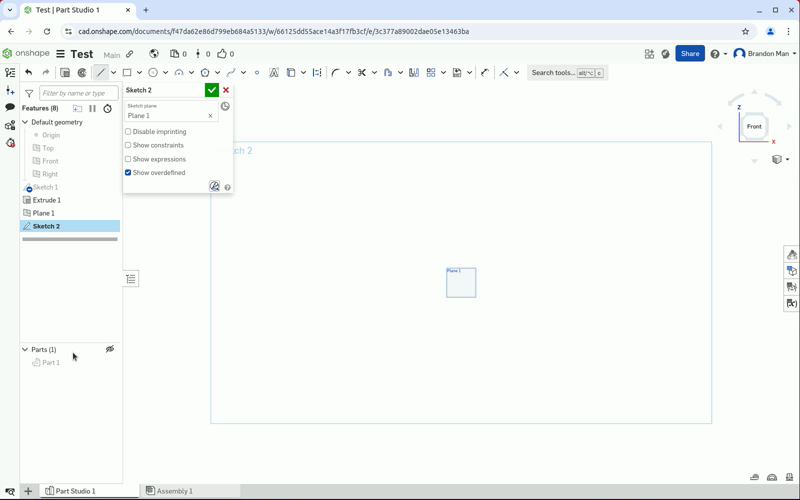
mouse_move(348, 252)
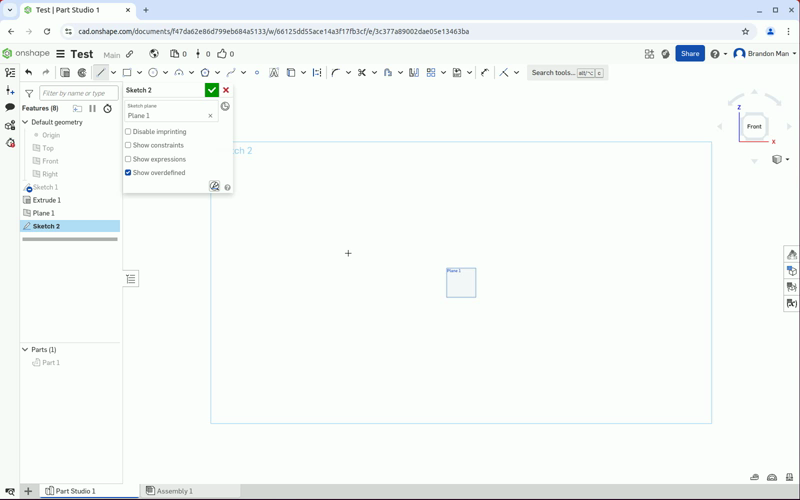
click(348, 252)
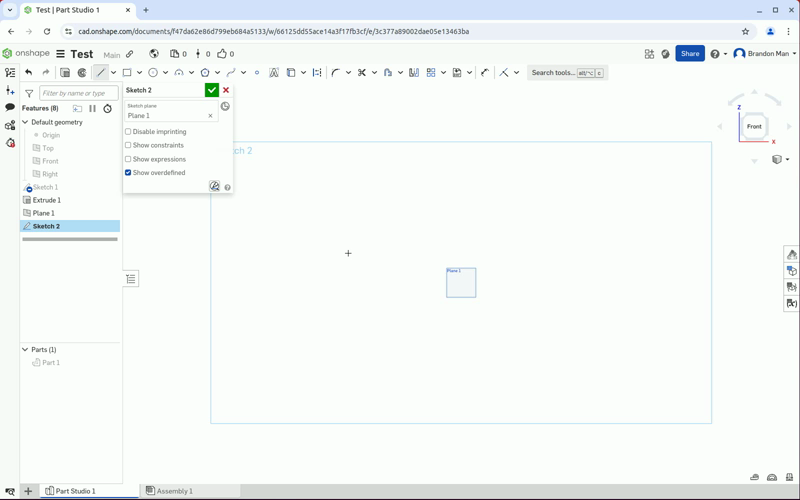
key_up(shift)
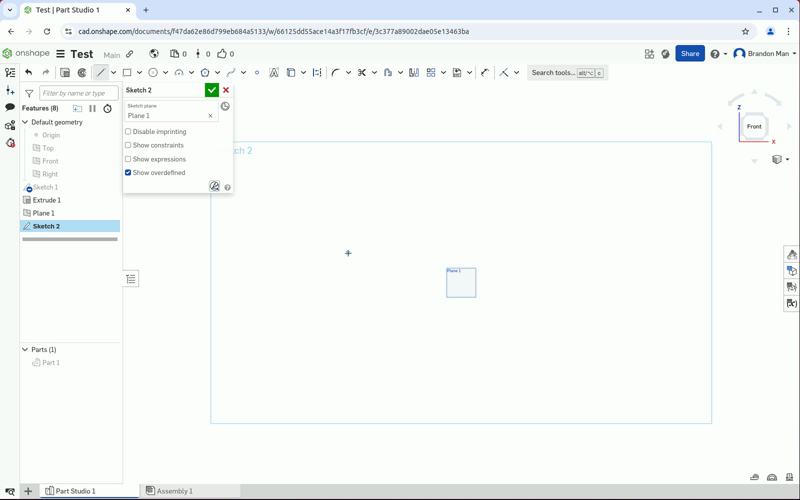
key_down(shift)
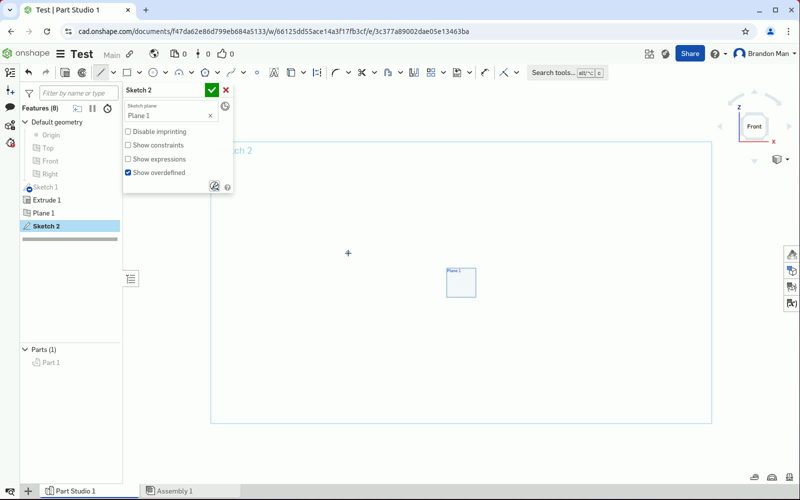
mouse_move(572, 252)
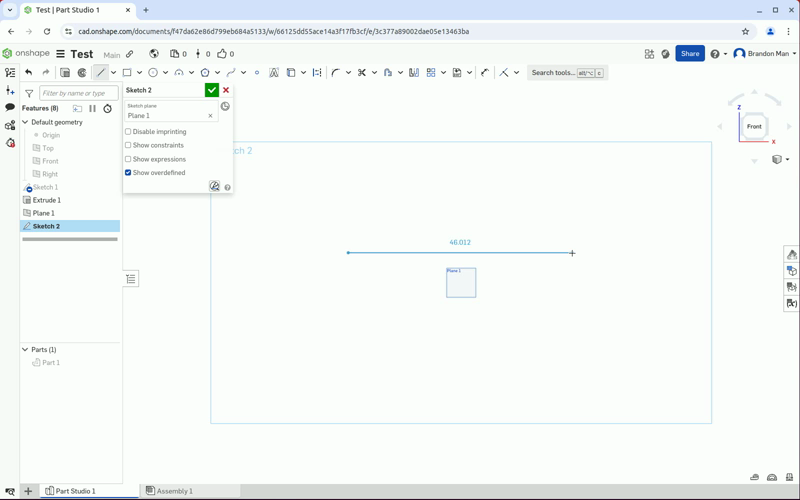
click(572, 252)
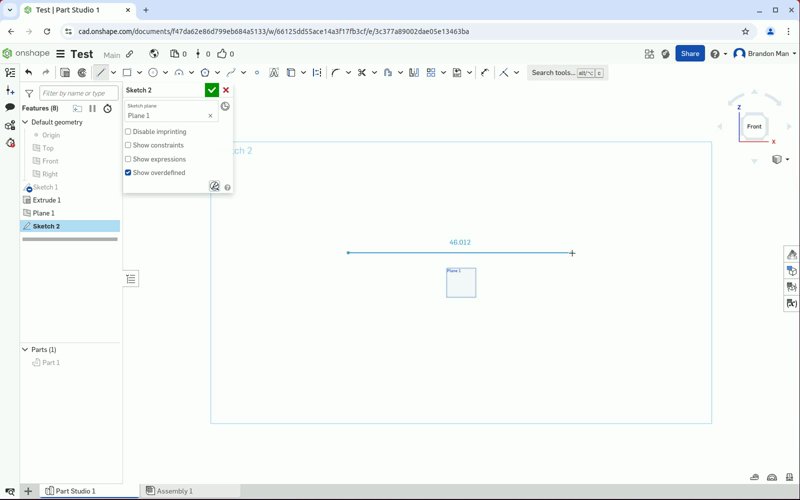
key_up(shift)
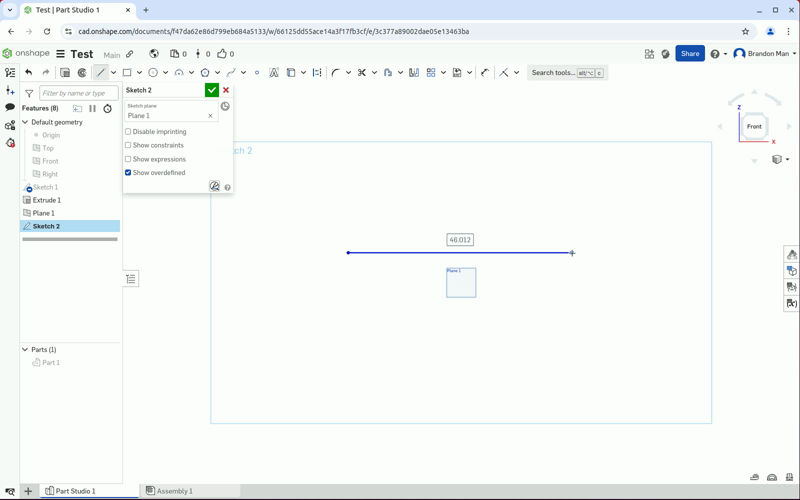
key_down(shift)
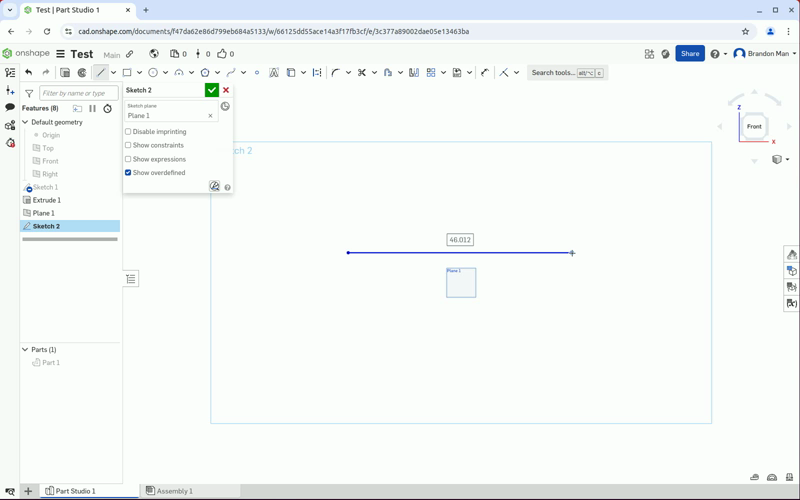
mouse_move(589, 252)
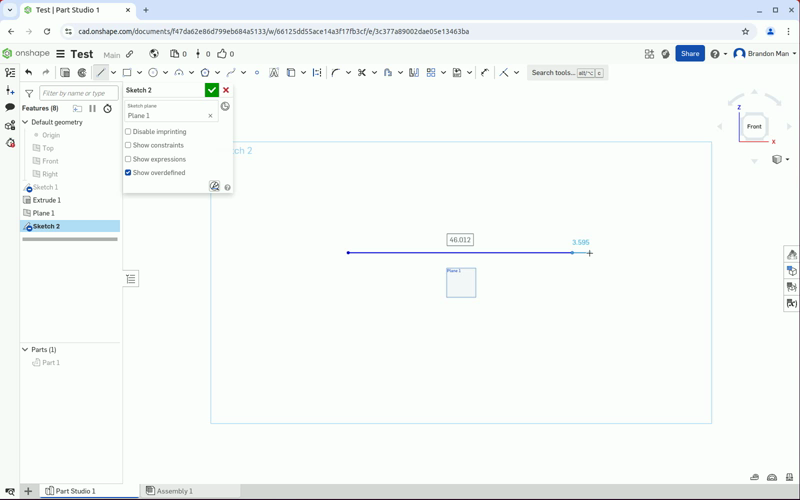
mouse_move(572, 250)
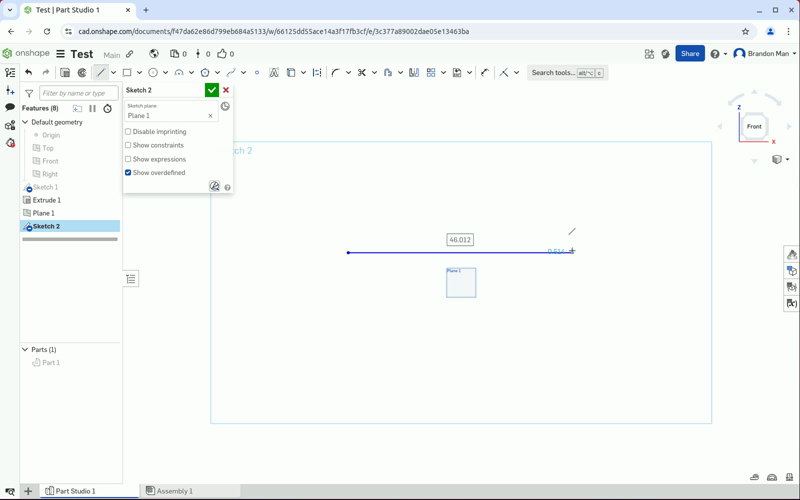
scroll(6)
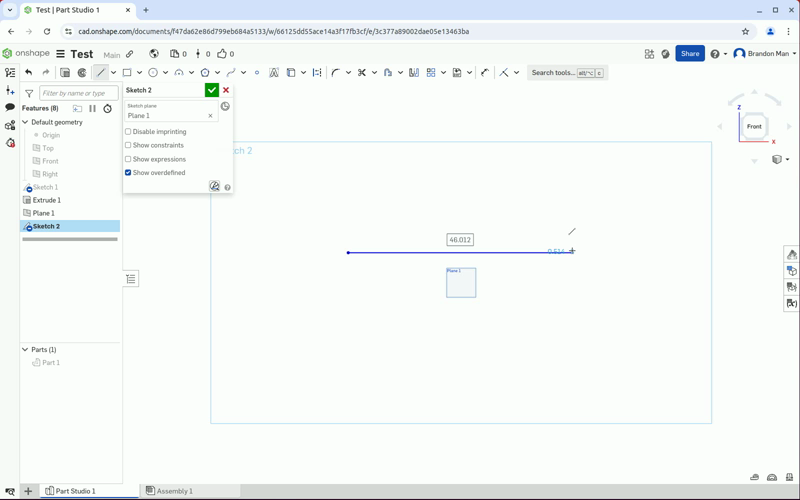
scroll(6)
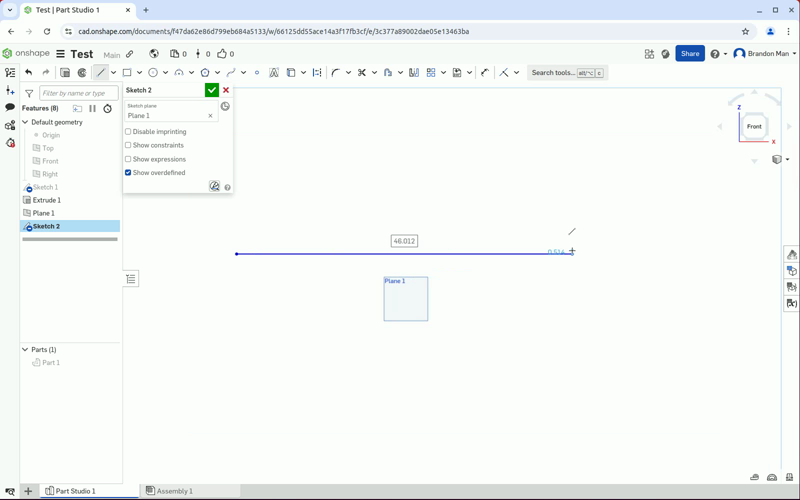
scroll(6)
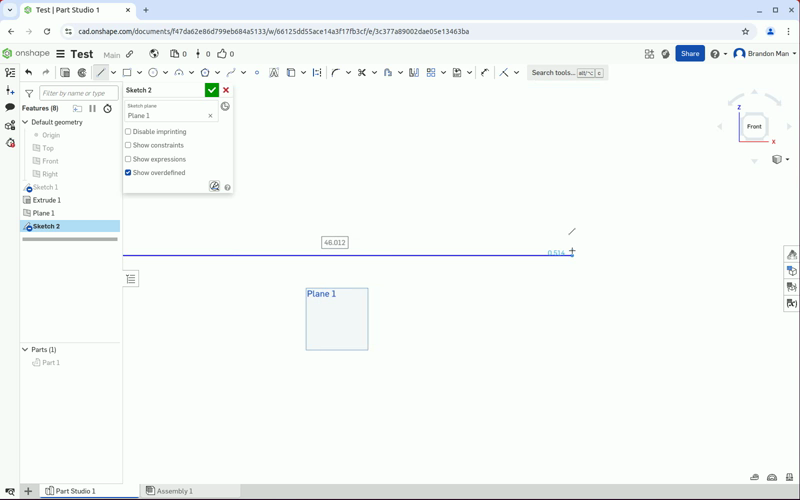
scroll(6)
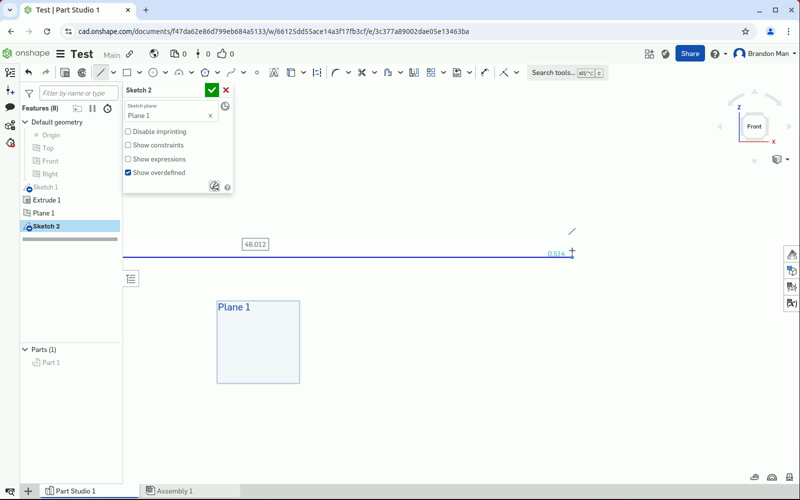
scroll(6)
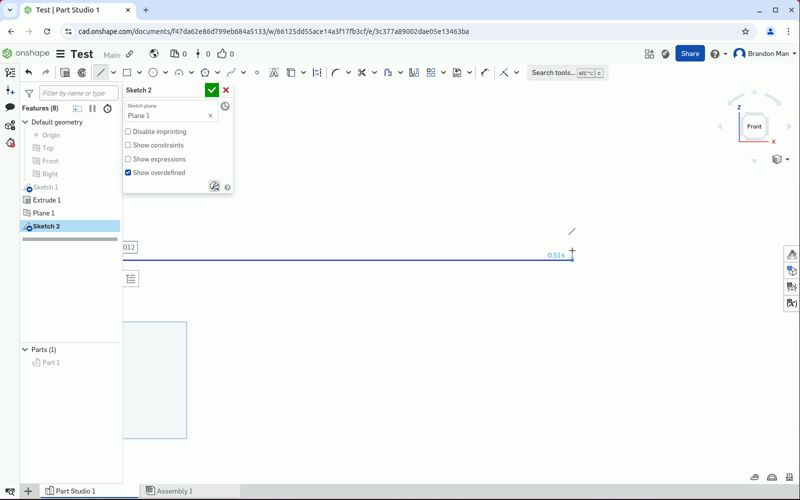
scroll(6)
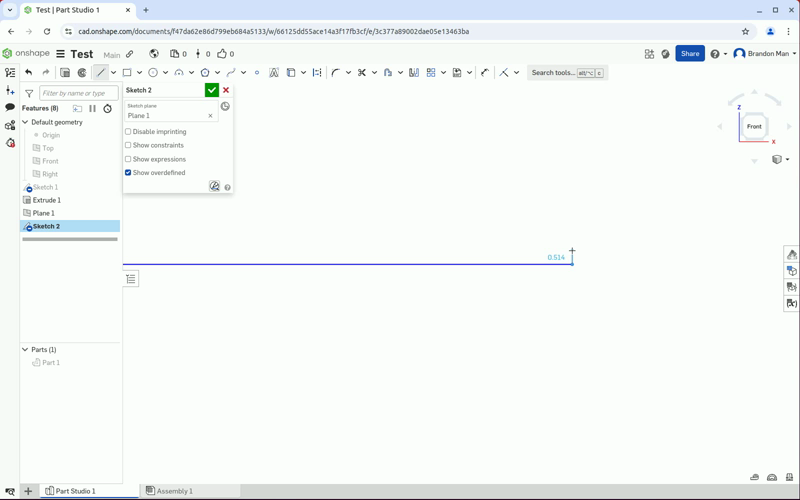
scroll(6)
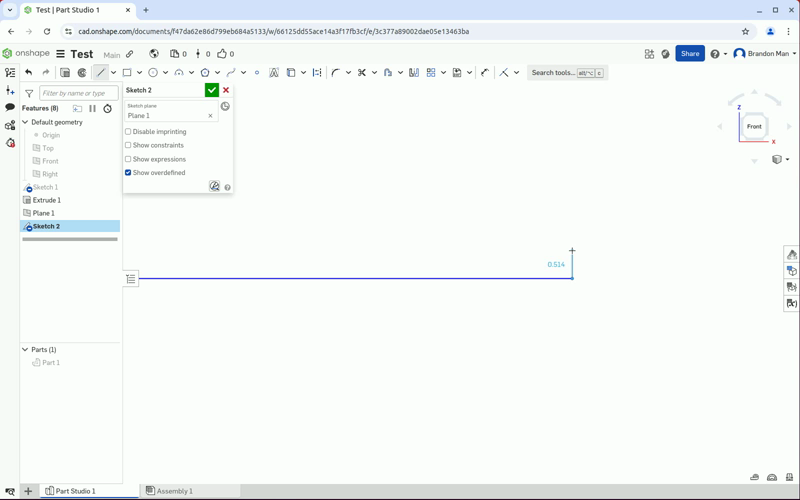
click(572, 250)
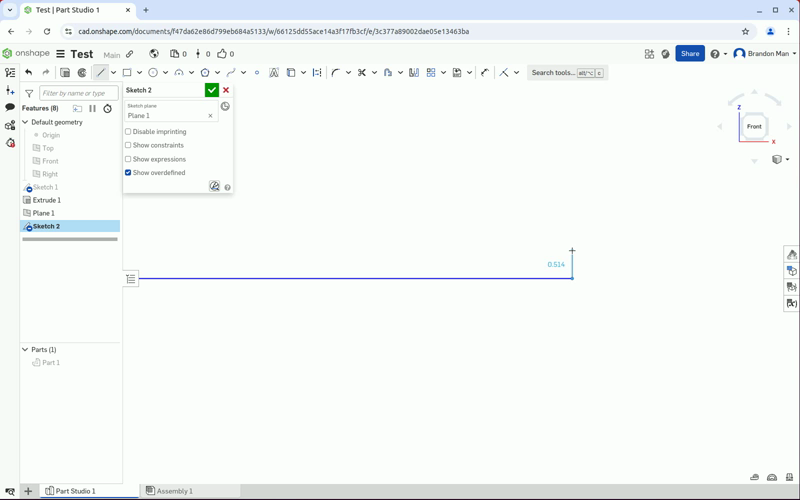
scroll(-6)
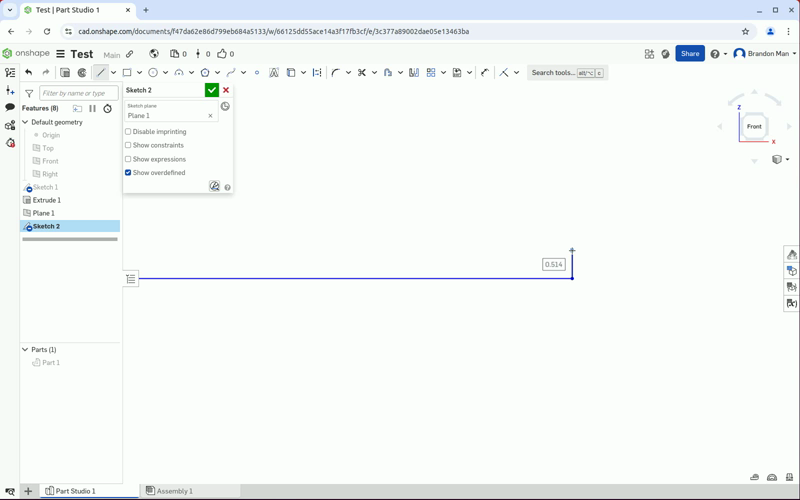
scroll(-6)
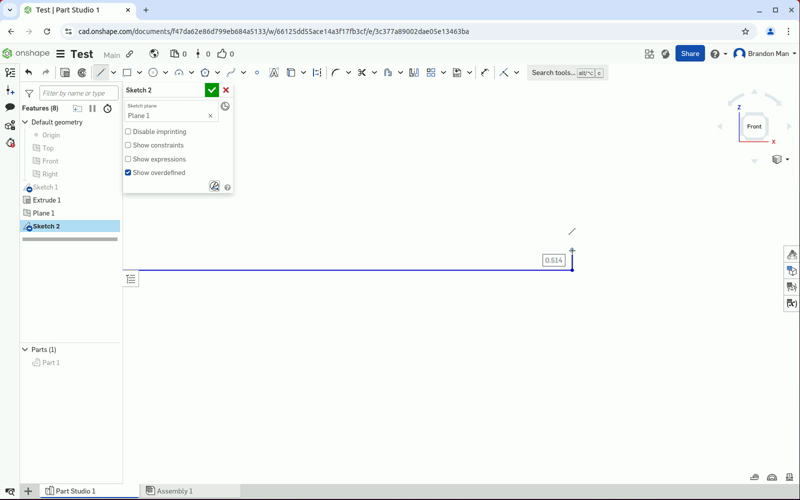
scroll(-6)
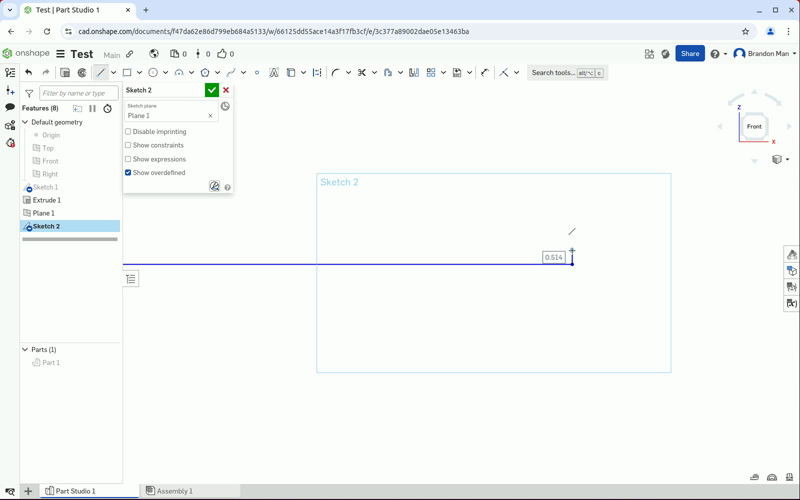
scroll(-6)
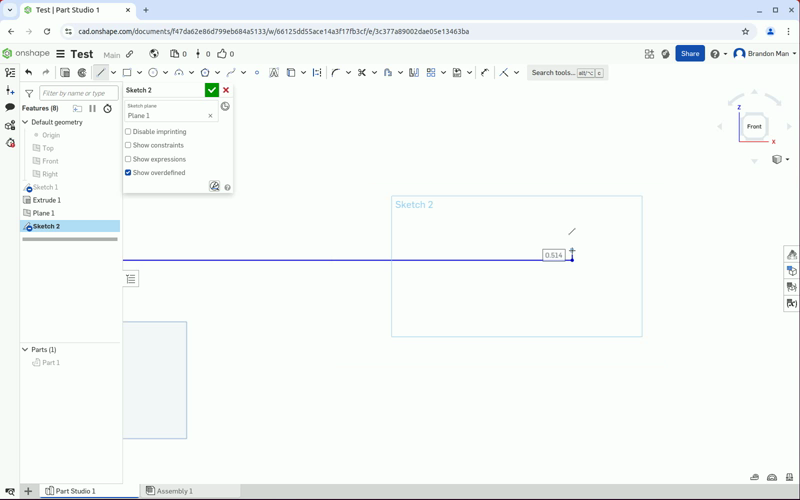
scroll(-6)
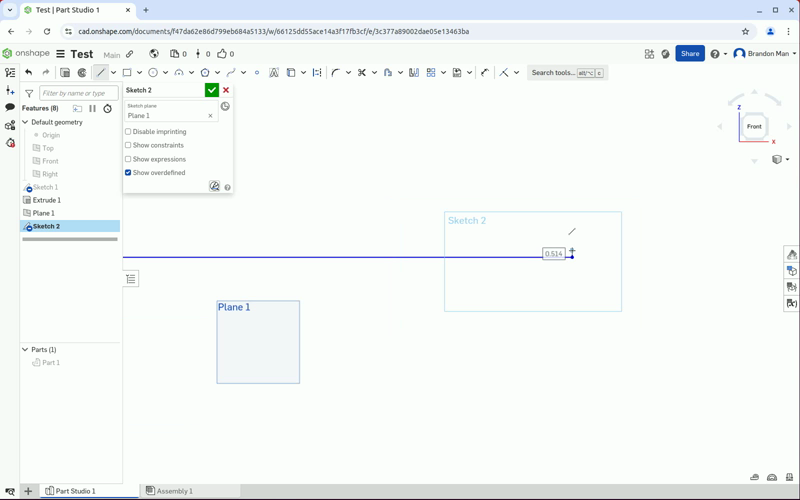
scroll(-6)
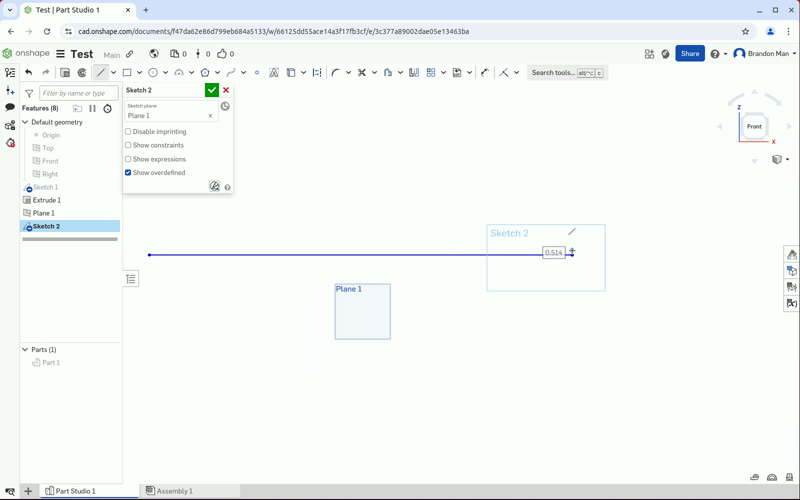
scroll(-6)
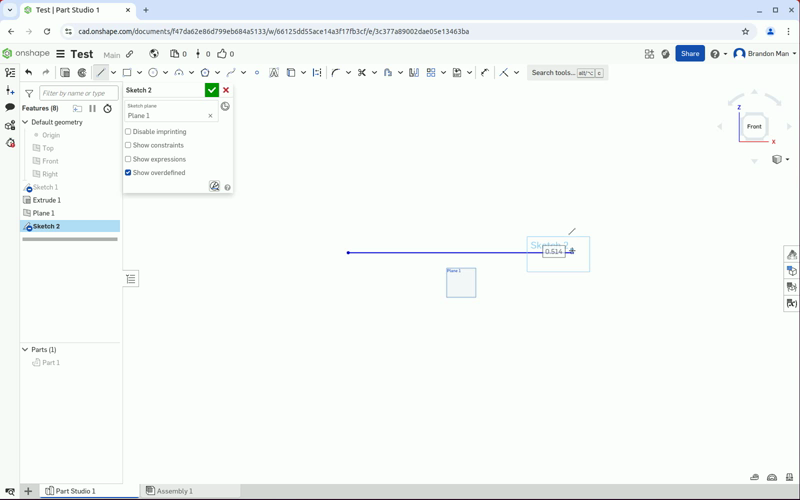
key_up(shift)
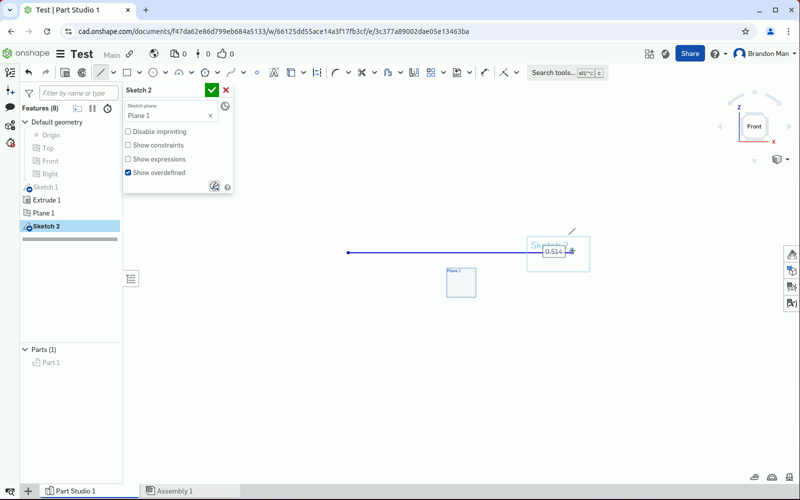
key_down(shift)
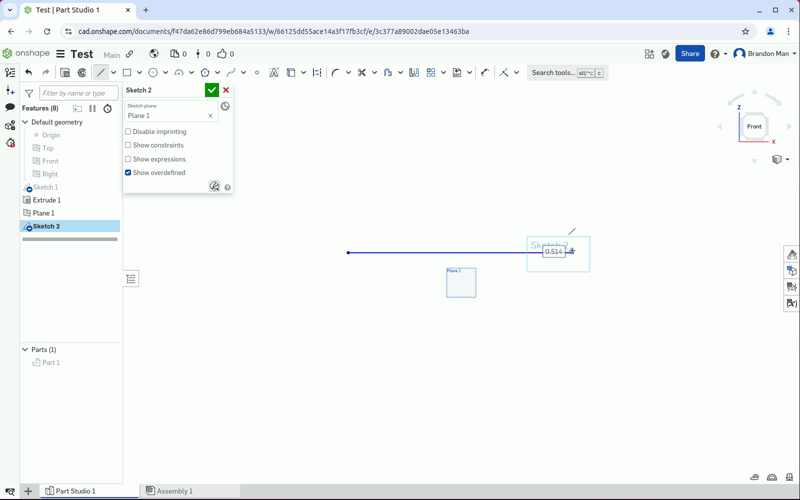
mouse_move(348, 250)
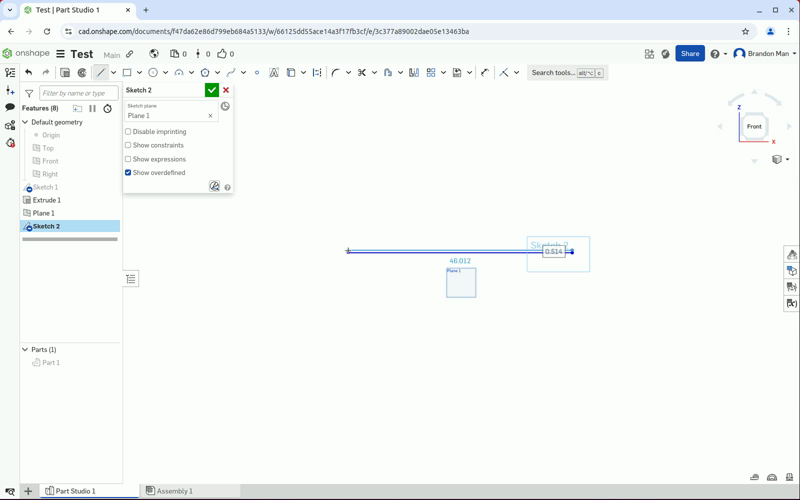
scroll(6)
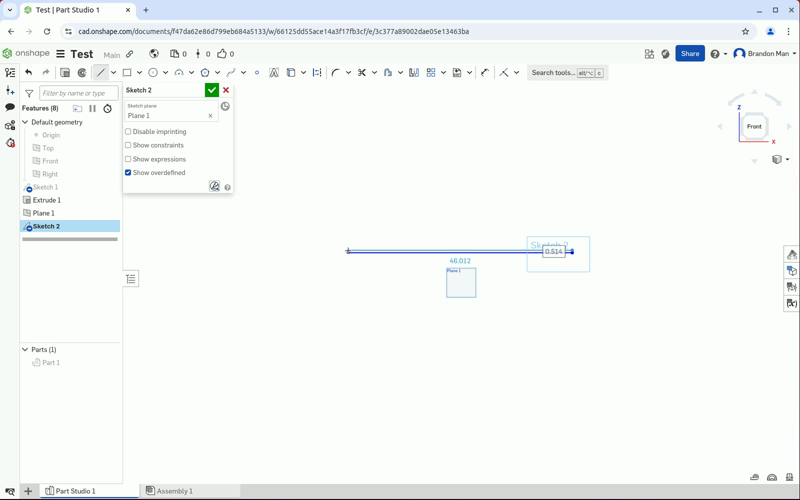
scroll(6)
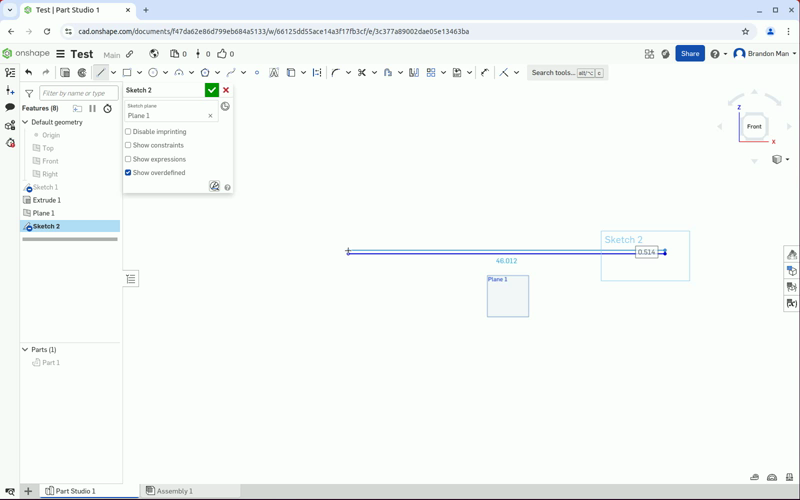
scroll(6)
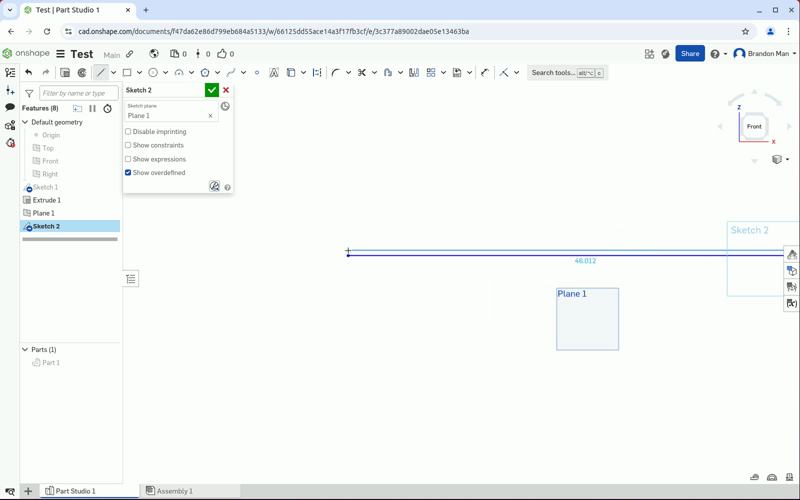
scroll(6)
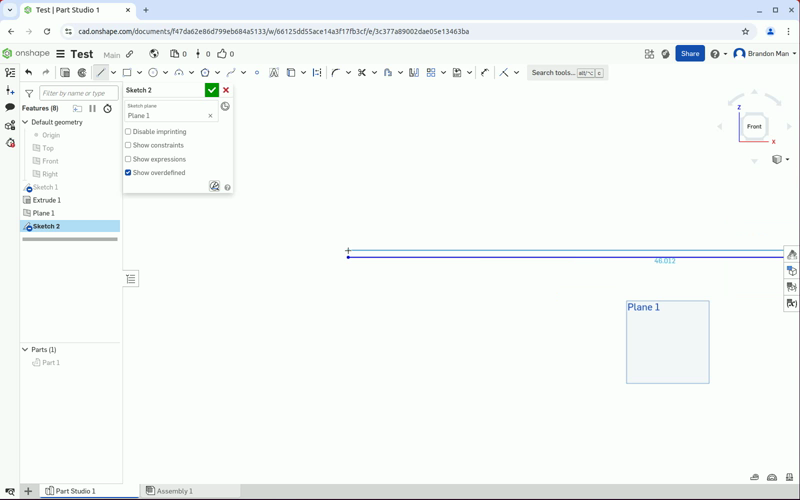
scroll(6)
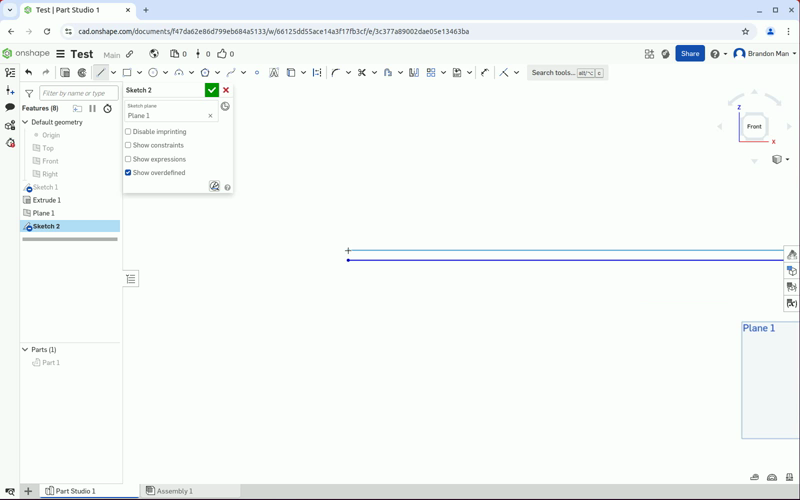
scroll(6)
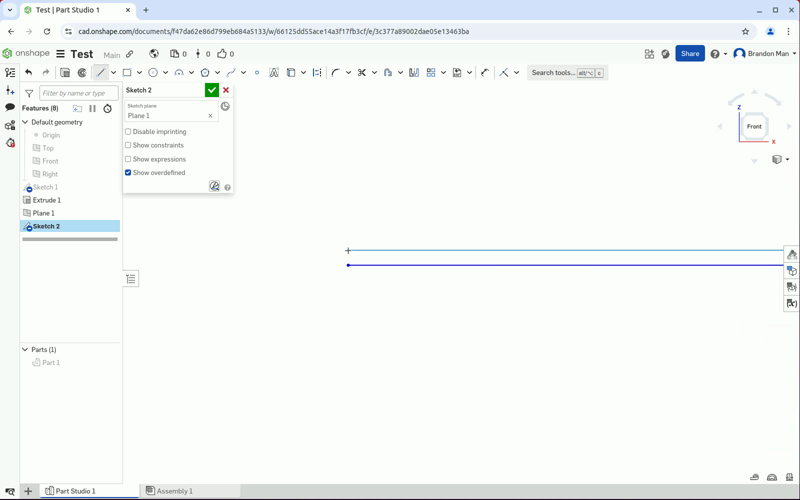
scroll(6)
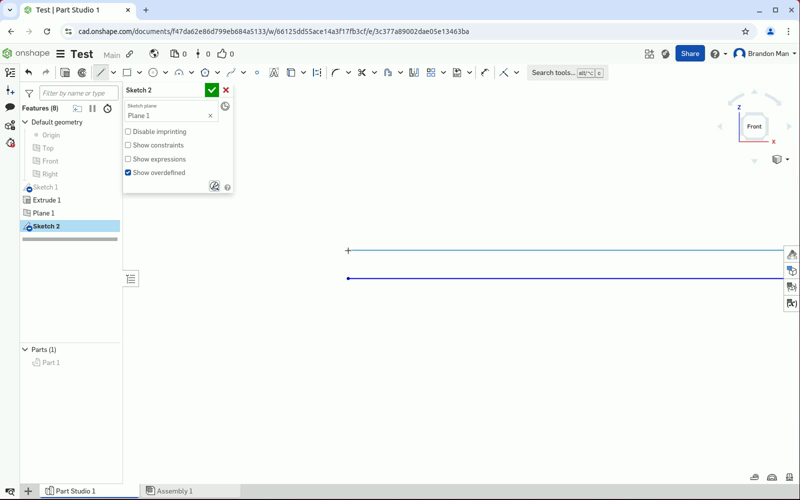
click(348, 250)
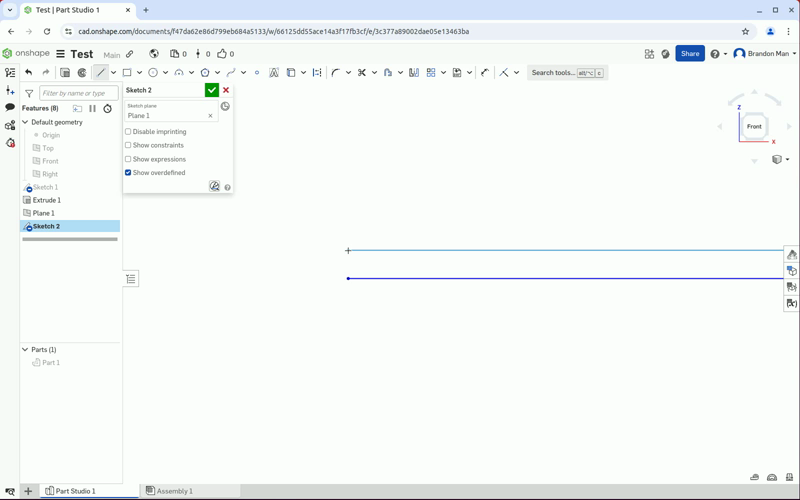
scroll(-6)
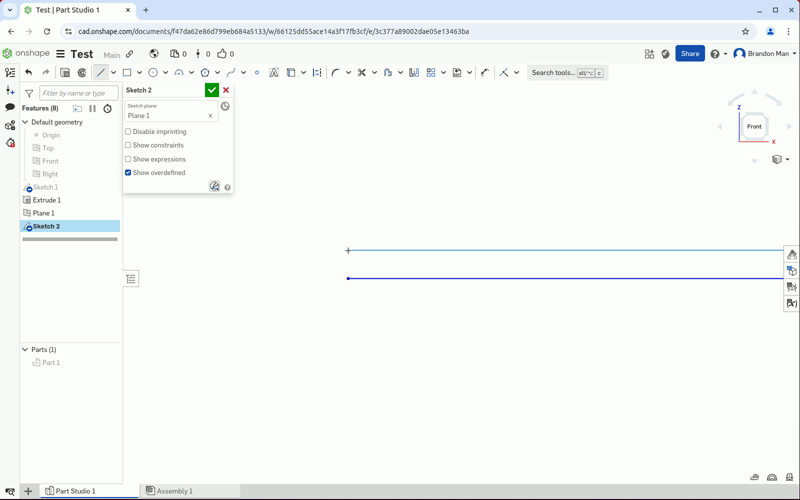
scroll(-6)
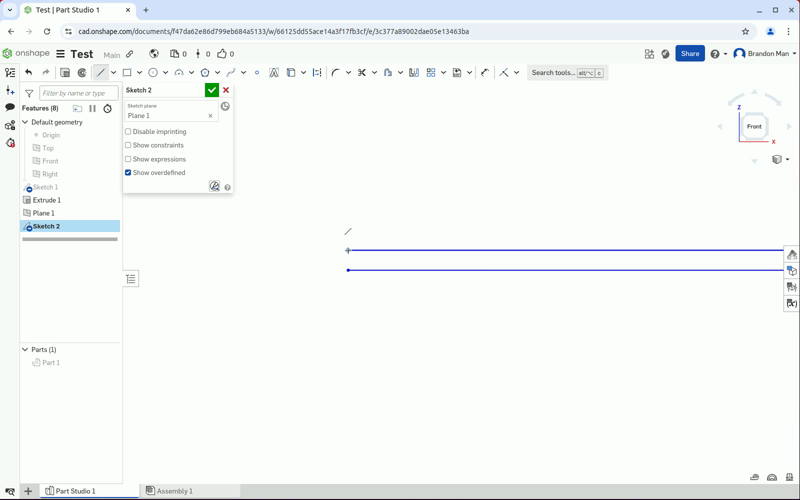
scroll(-6)
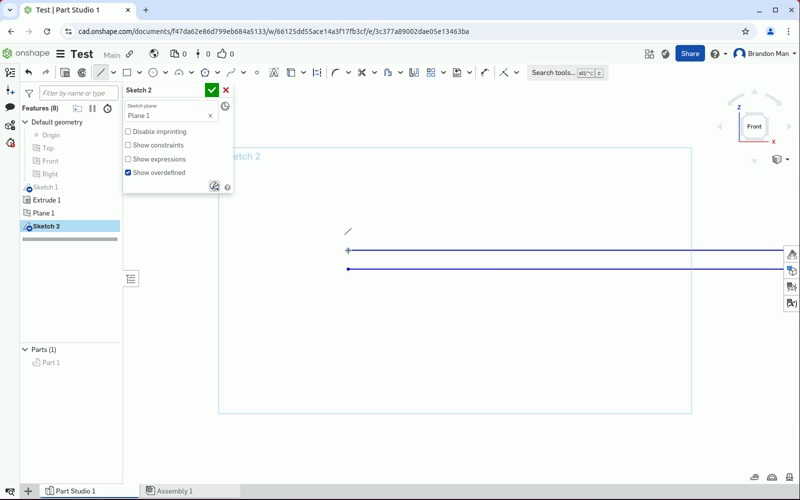
scroll(-6)
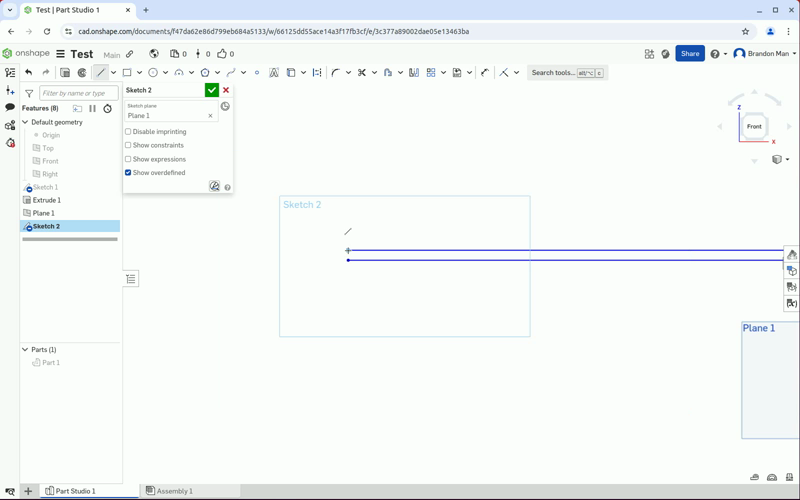
scroll(-6)
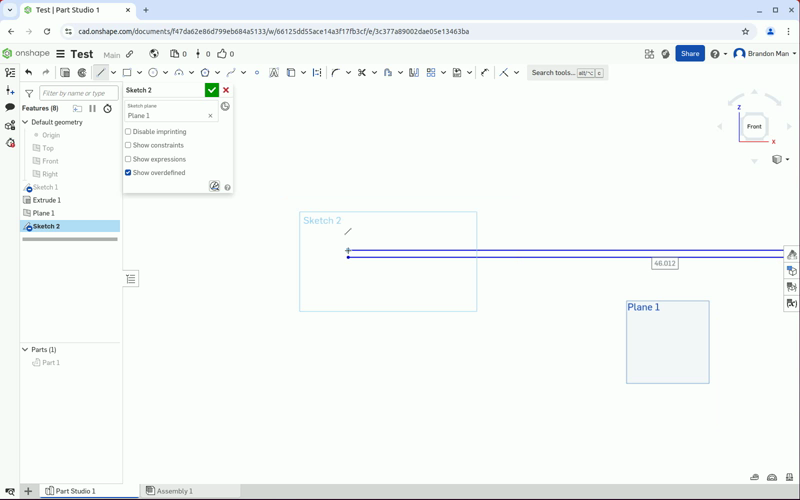
scroll(-6)
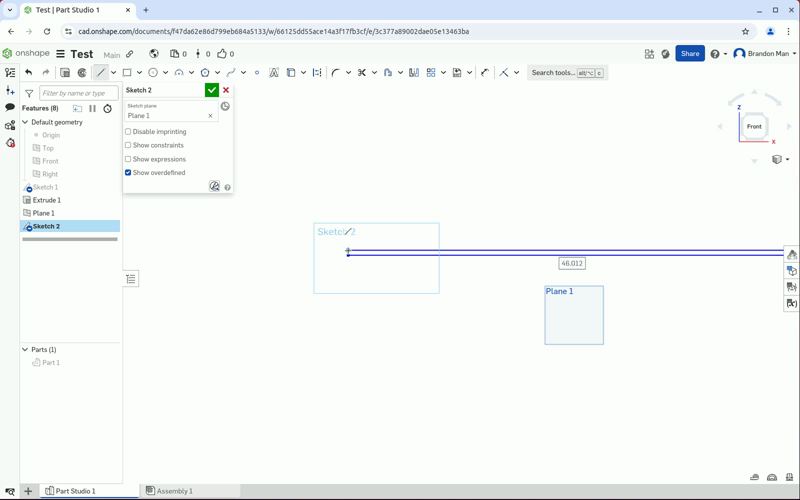
scroll(-6)
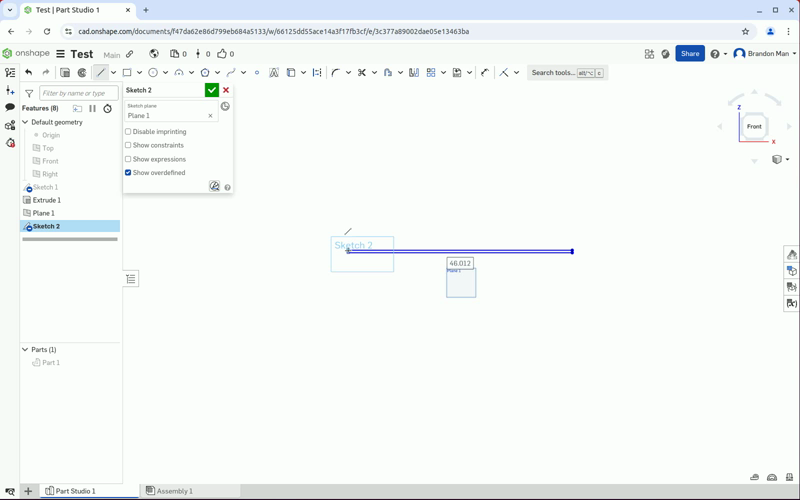
key_up(shift)
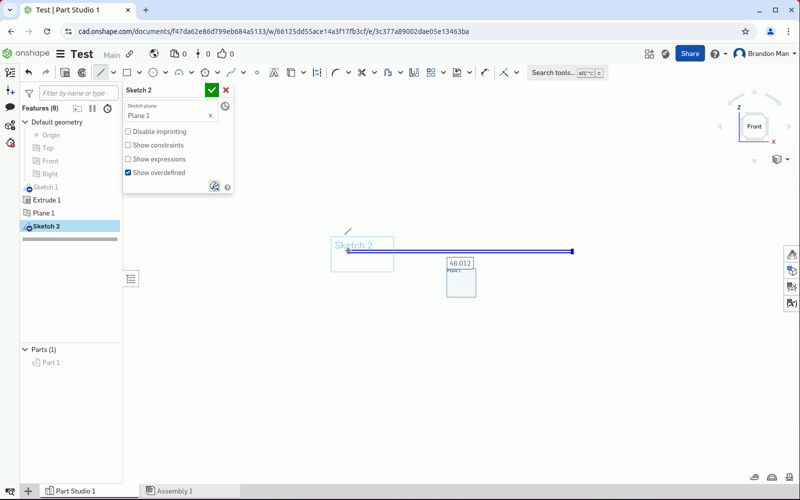
mouse_move(378, 250)
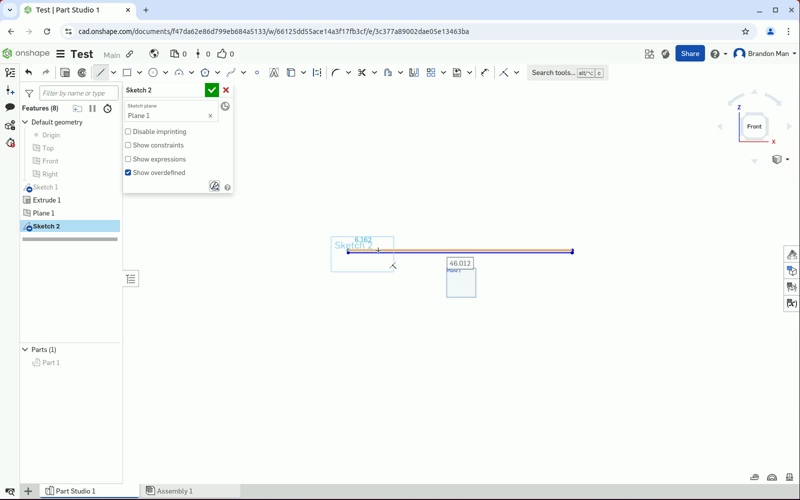
key_down(shift)
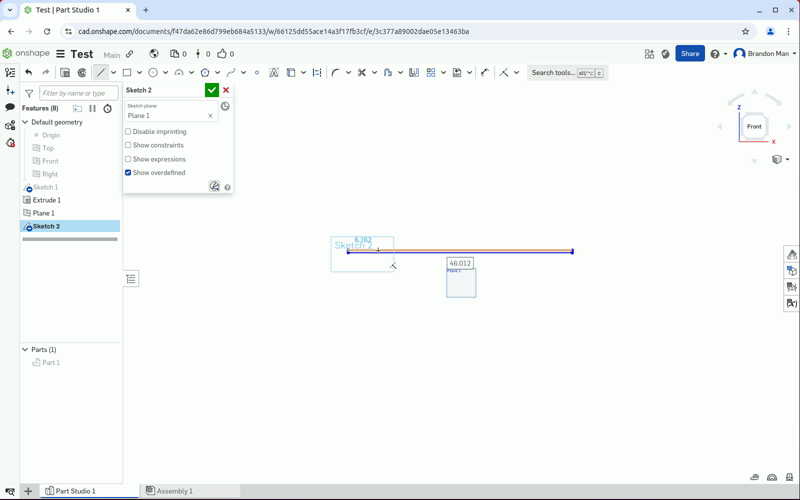
mouse_move(348, 252)
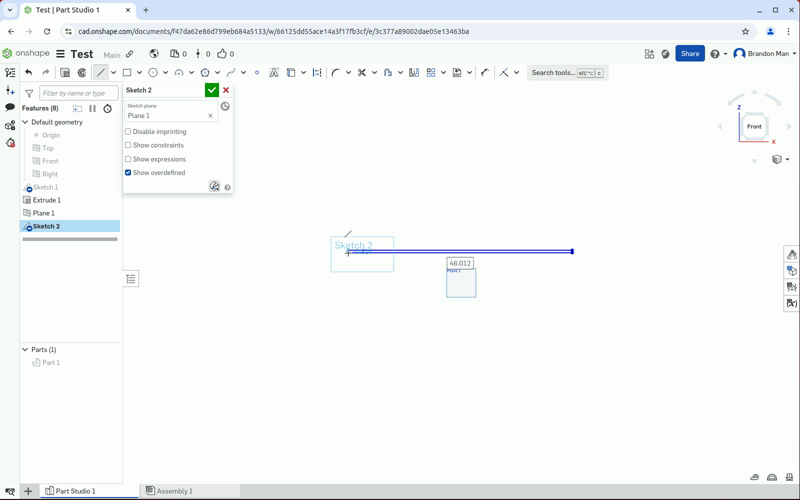
scroll(6)
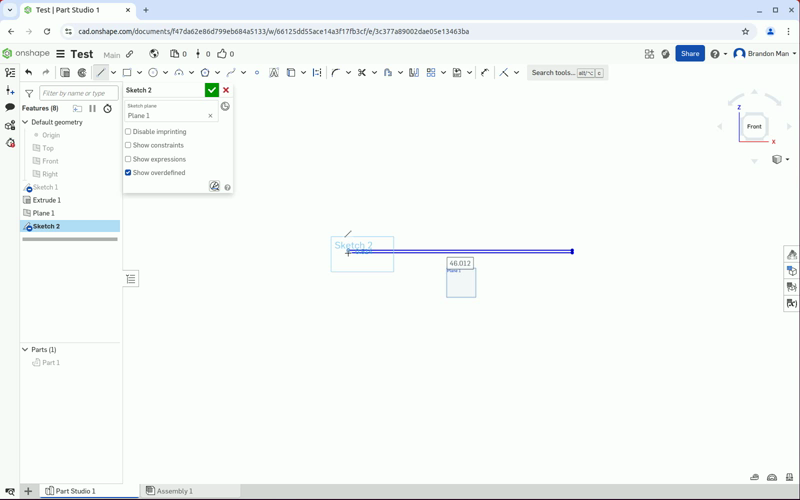
scroll(6)
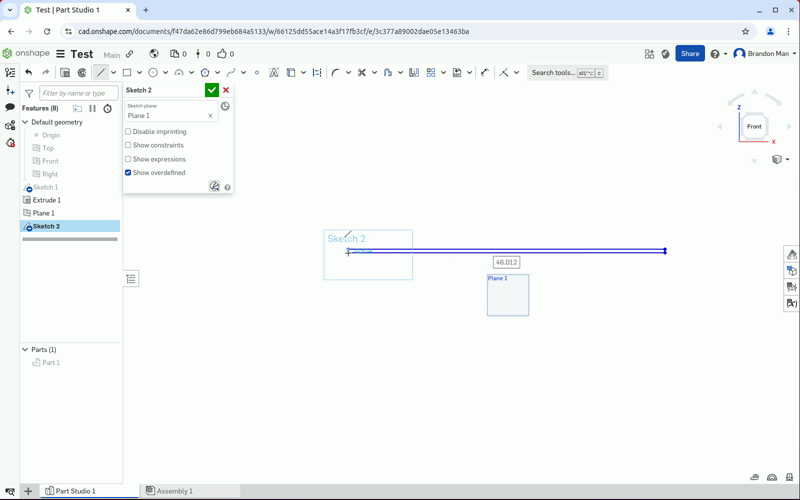
scroll(6)
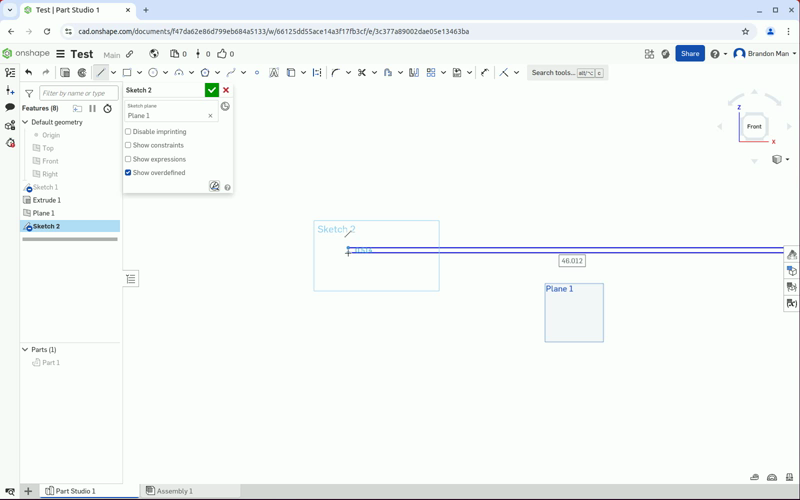
scroll(6)
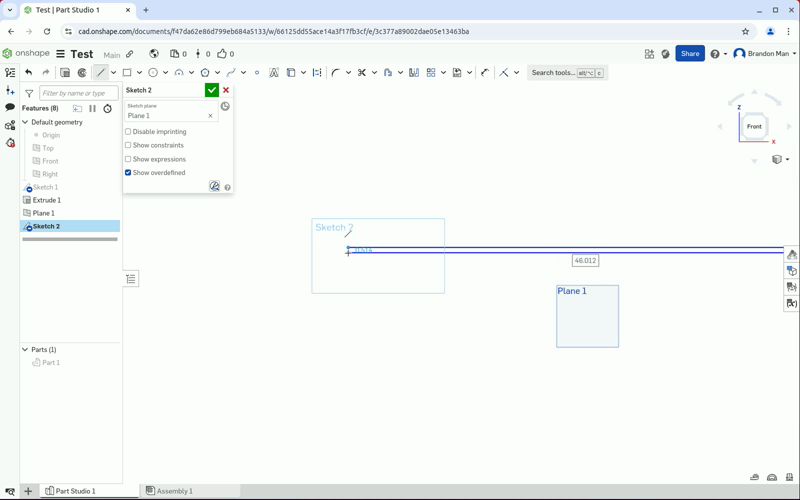
scroll(6)
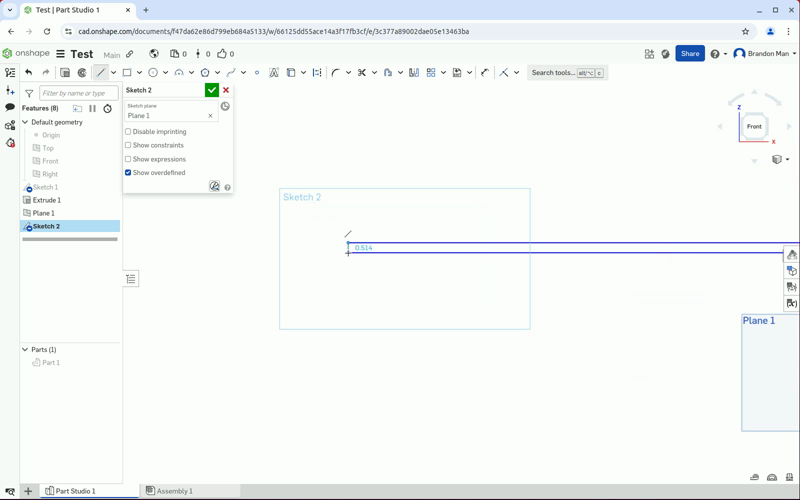
scroll(6)
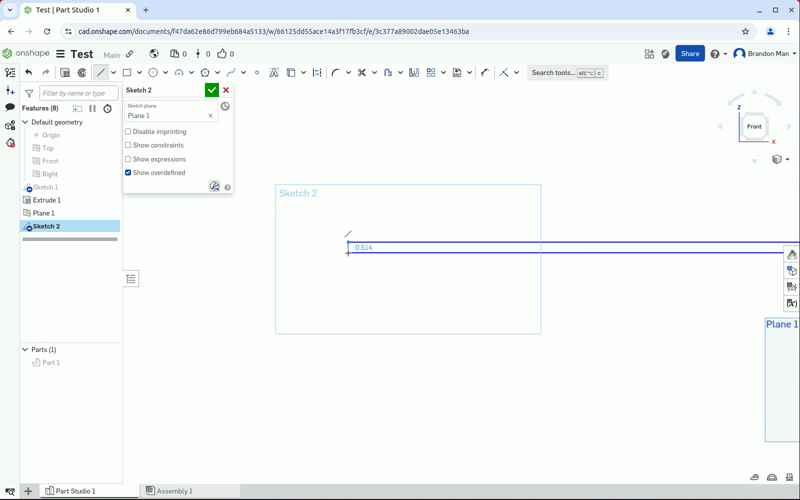
scroll(6)
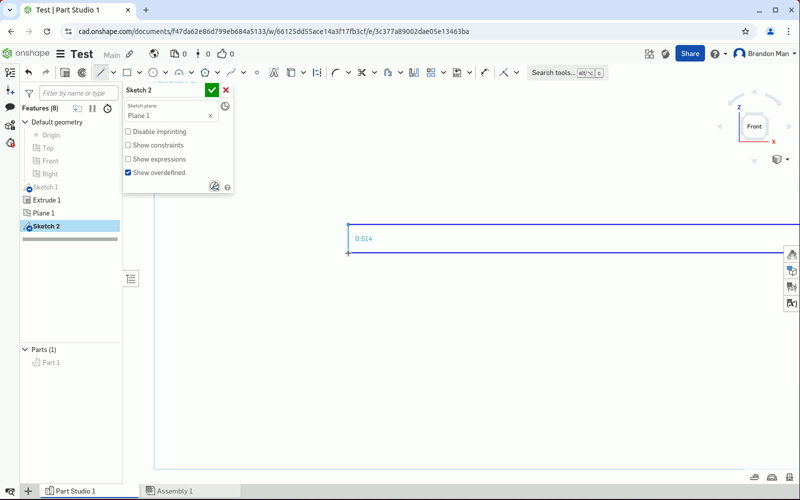
key_up(shift)
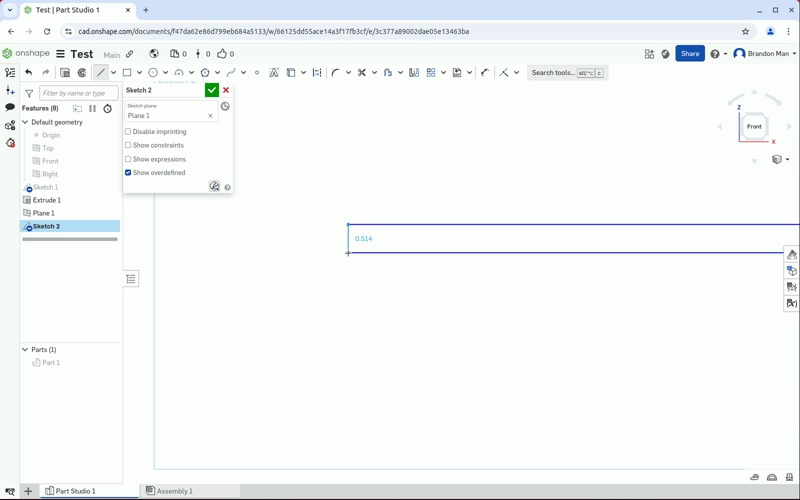
click(348, 252)
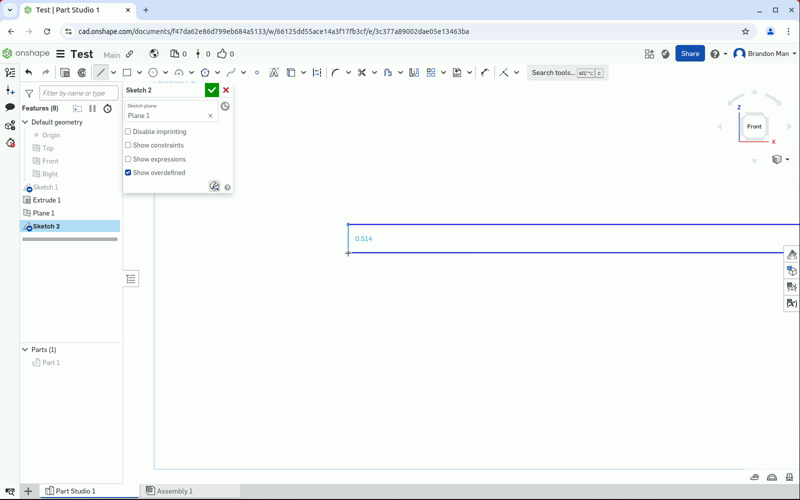
scroll(-6)
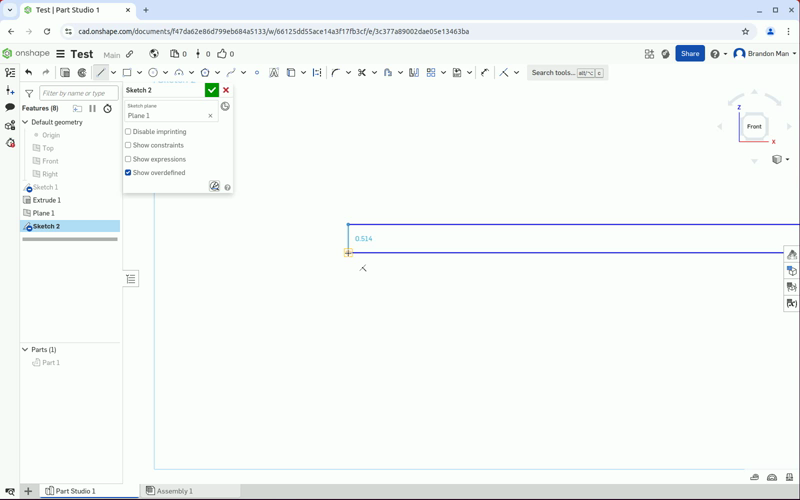
scroll(-6)
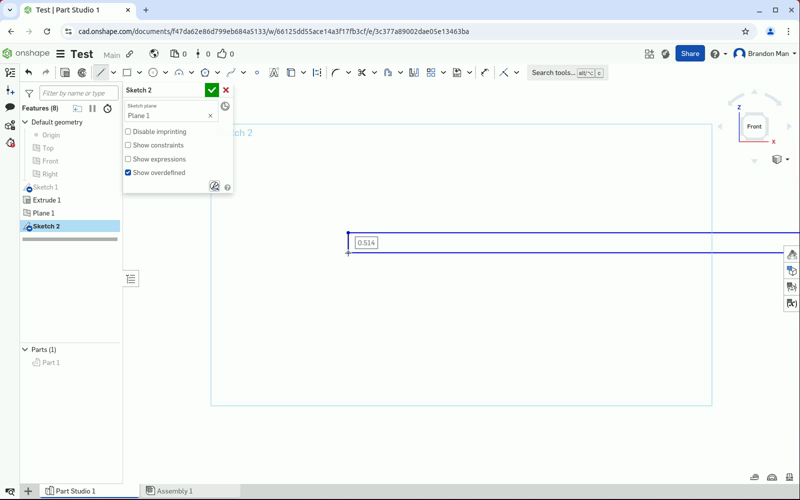
scroll(-6)
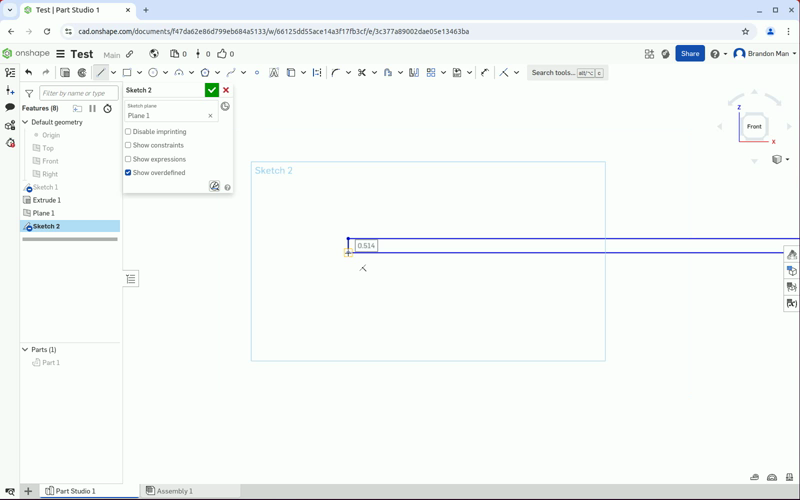
scroll(-6)
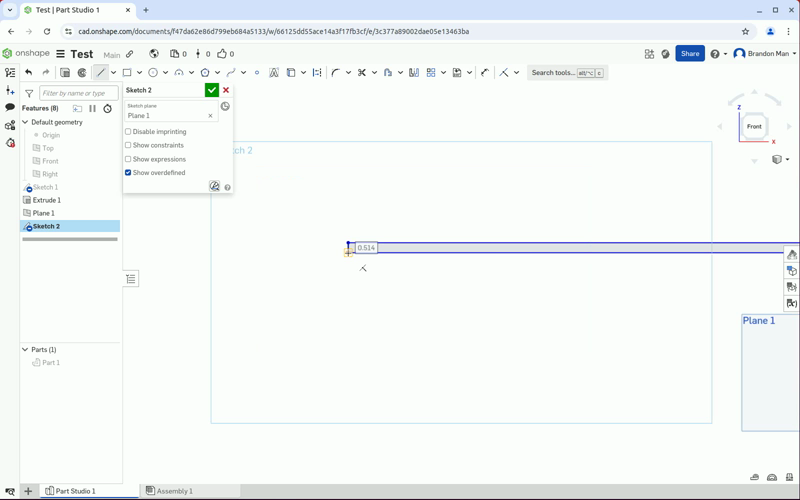
scroll(-6)
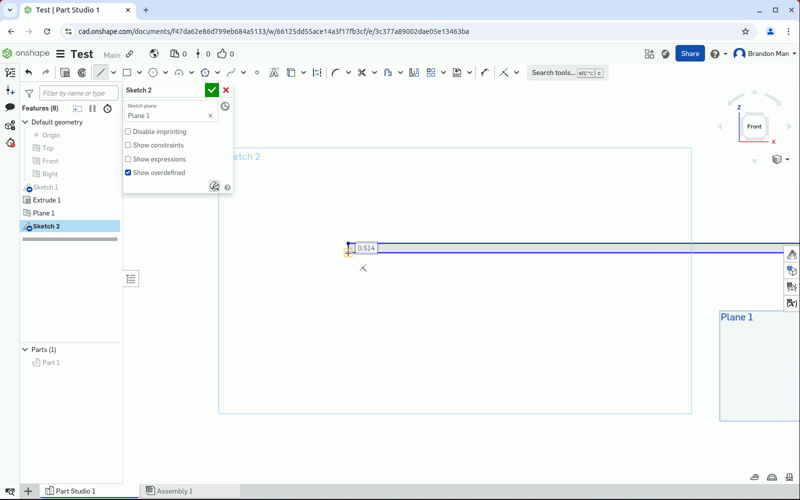
scroll(-6)
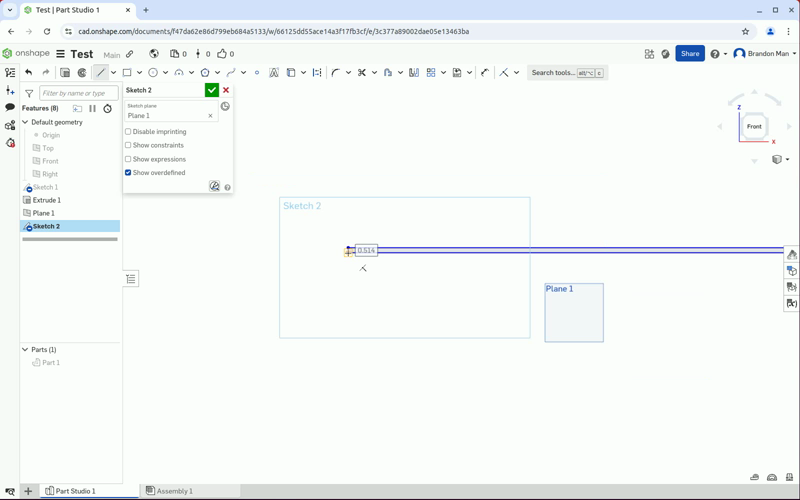
scroll(-6)
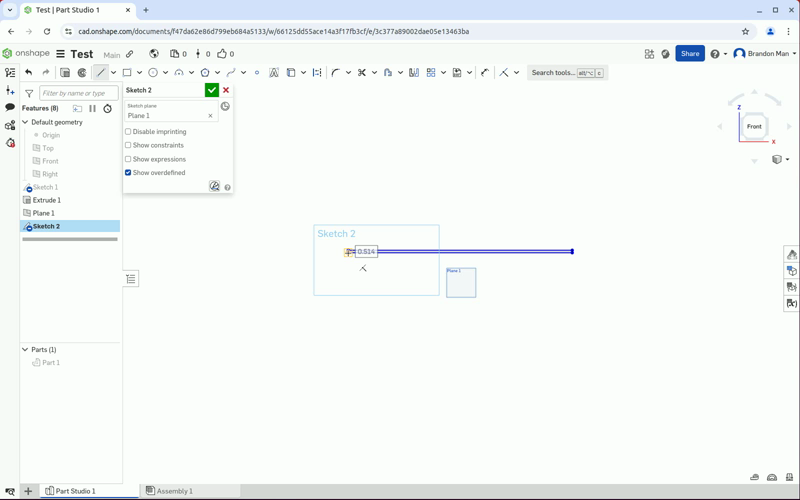
key(esc)
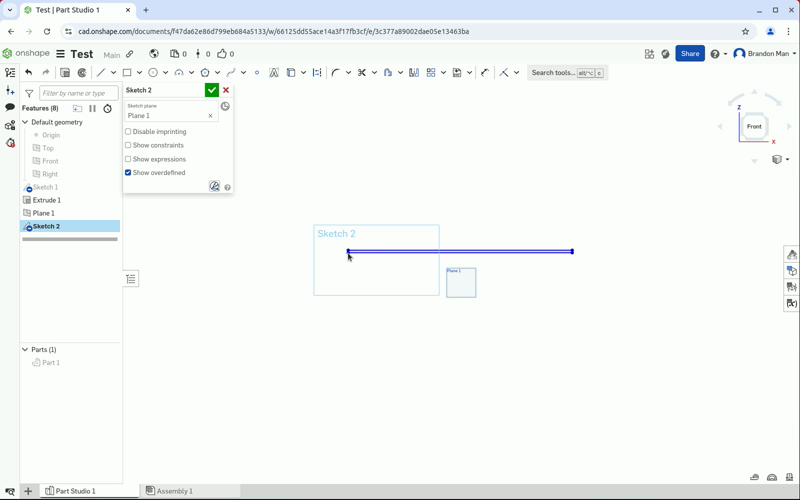
mouse_move(497, 251)
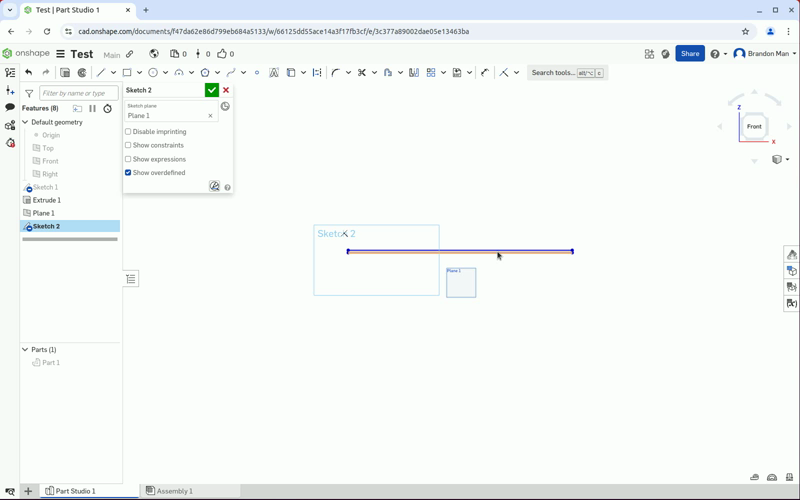
scroll(6)
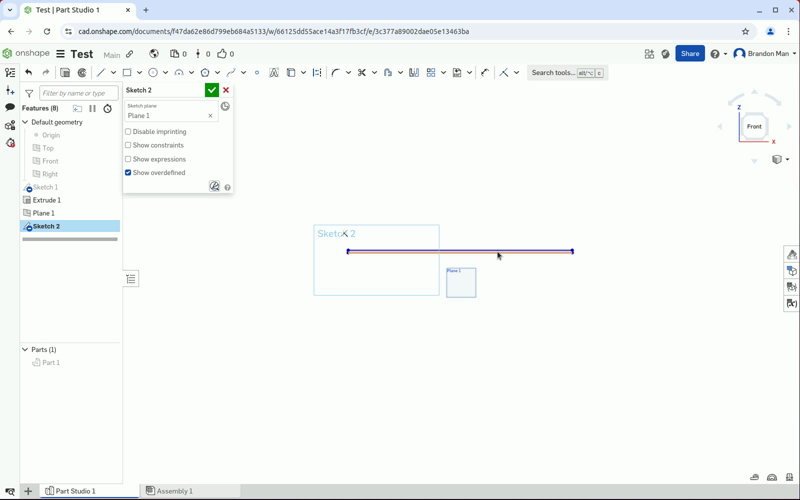
scroll(6)
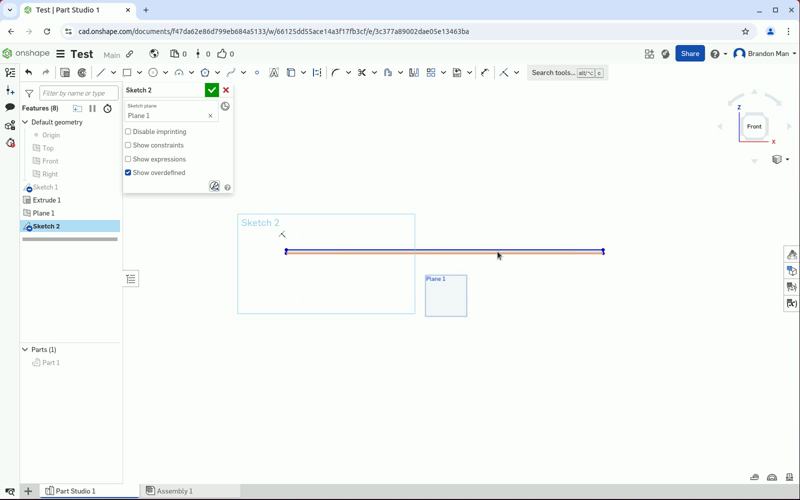
scroll(6)
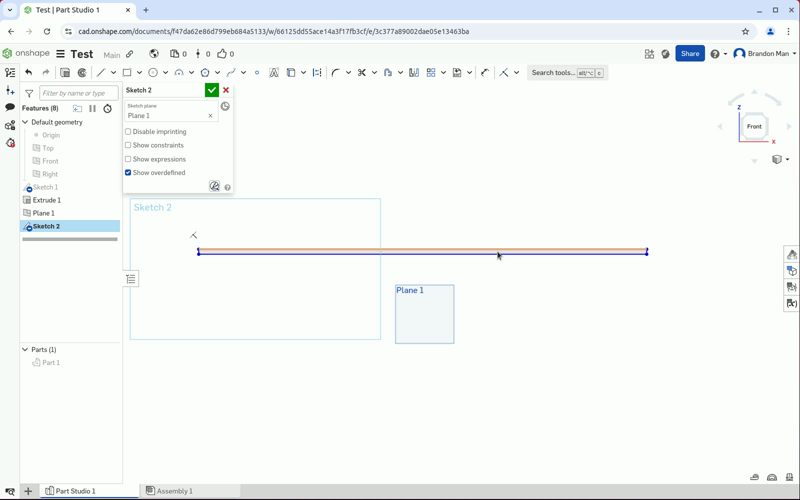
scroll(6)
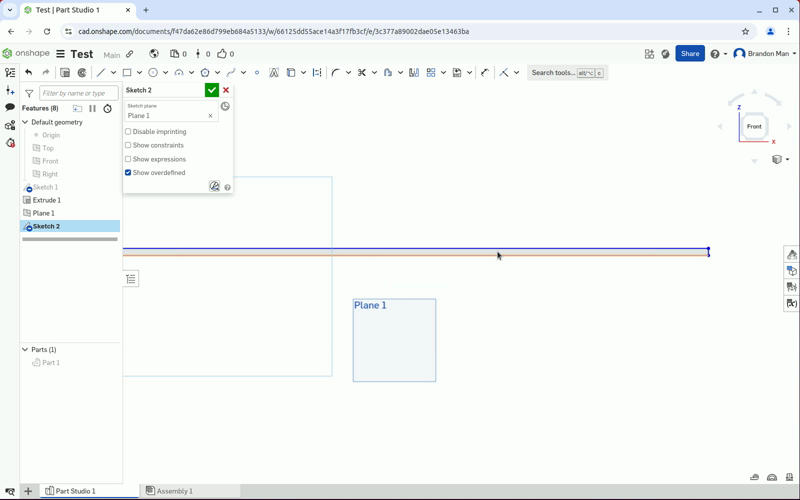
scroll(6)
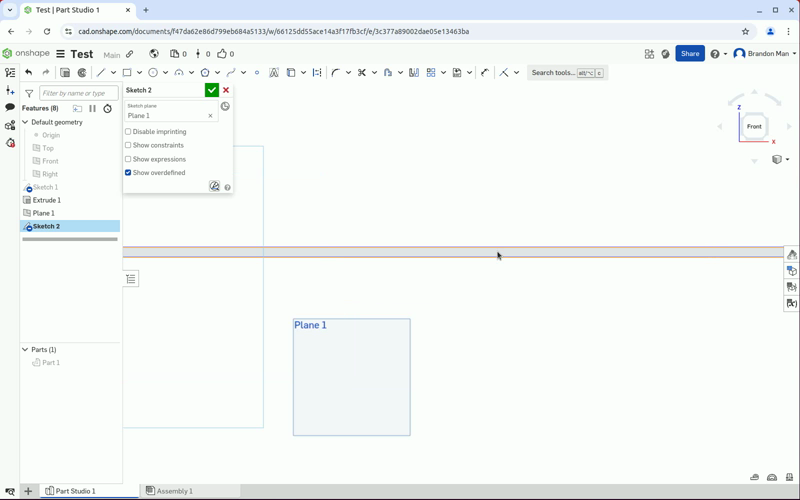
scroll(6)
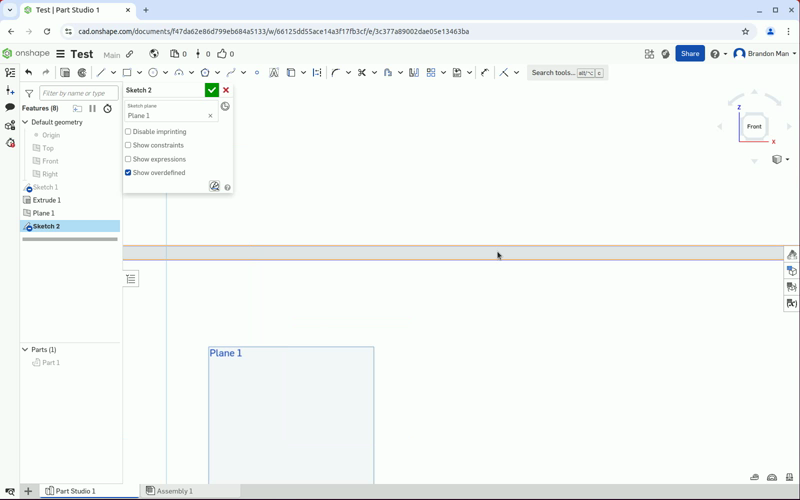
scroll(6)
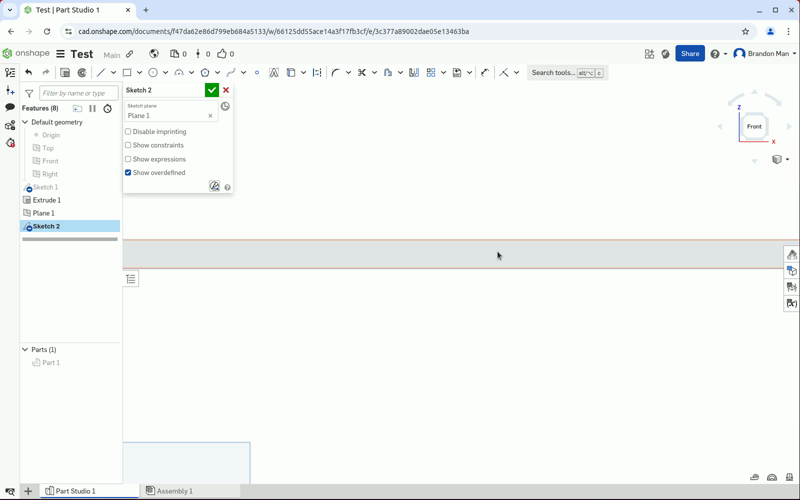
click(497, 251)
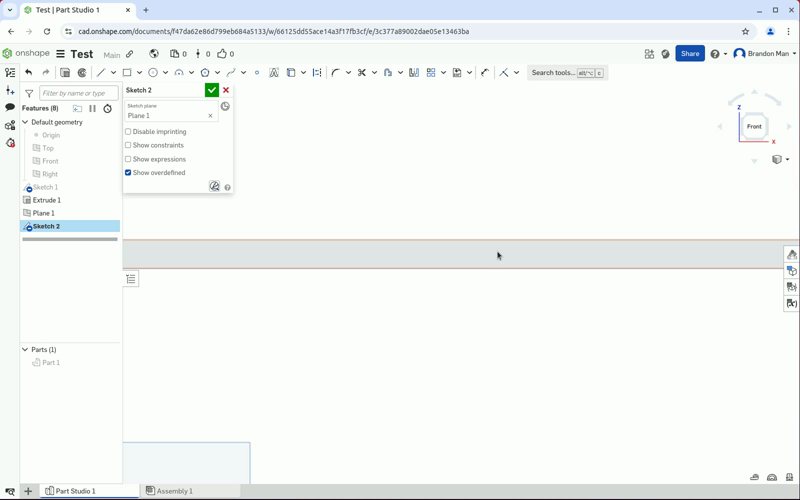
scroll(-6)
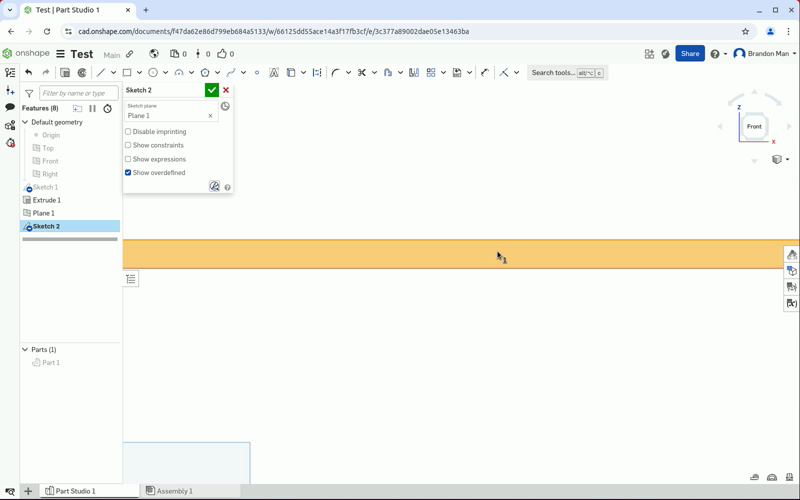
scroll(-6)
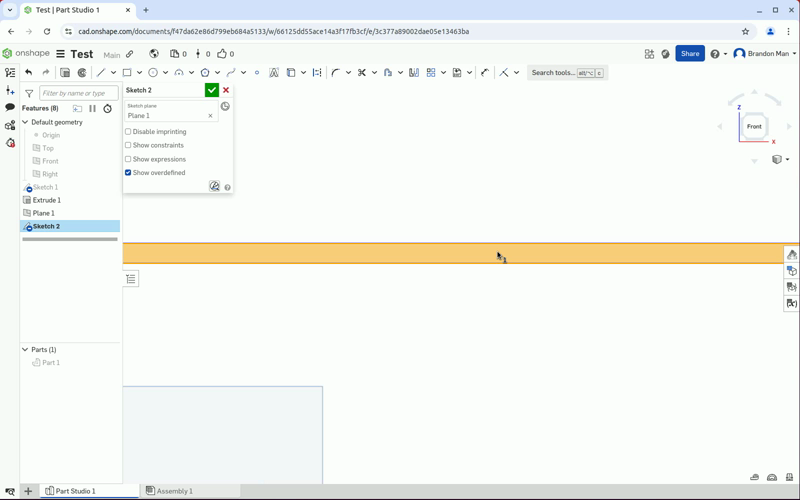
scroll(-6)
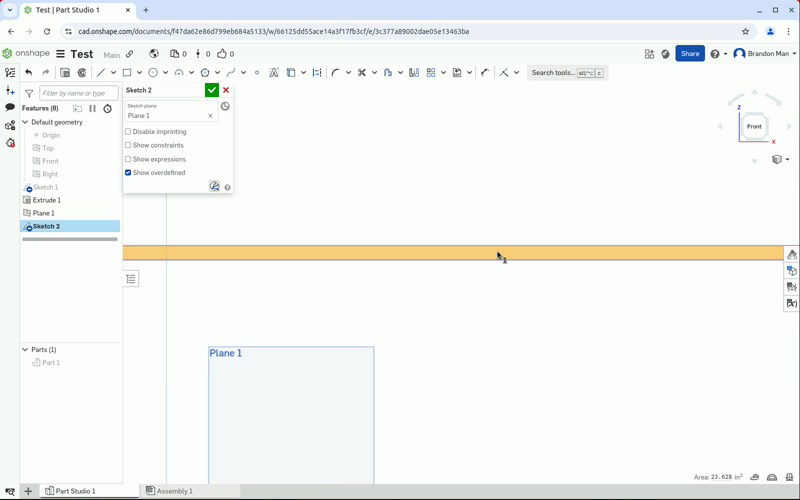
scroll(-6)
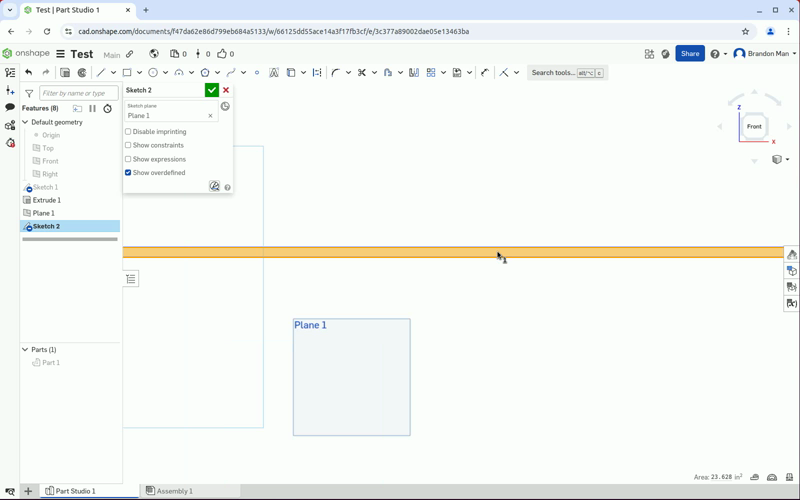
scroll(-6)
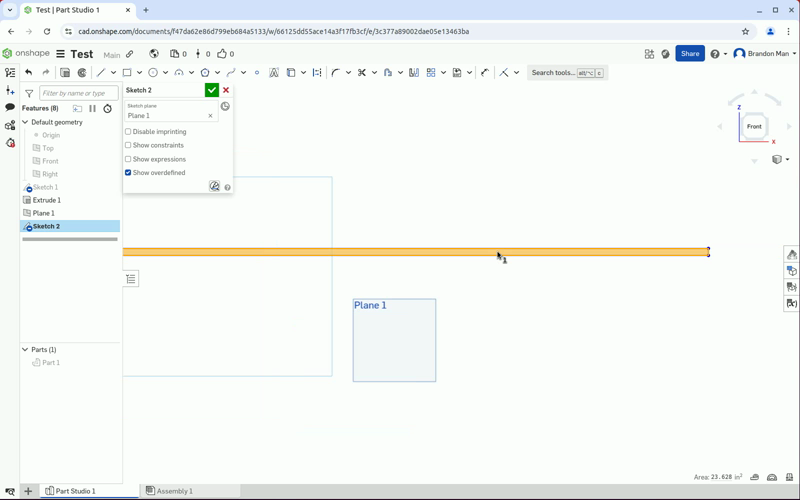
scroll(-6)
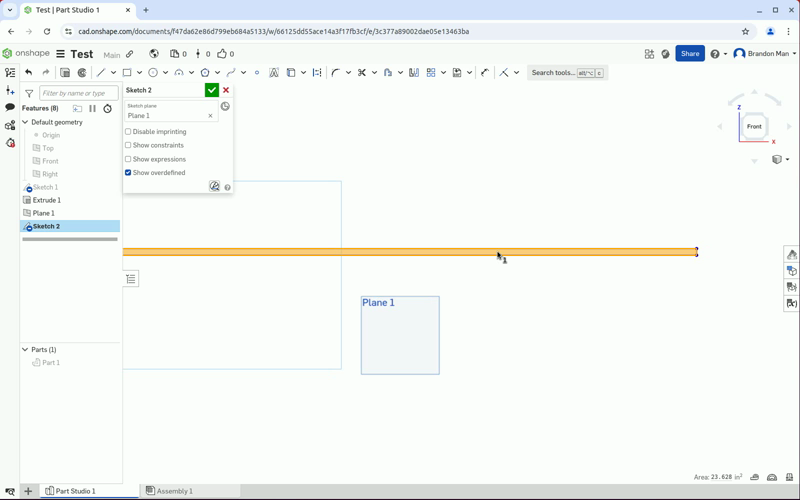
scroll(-6)
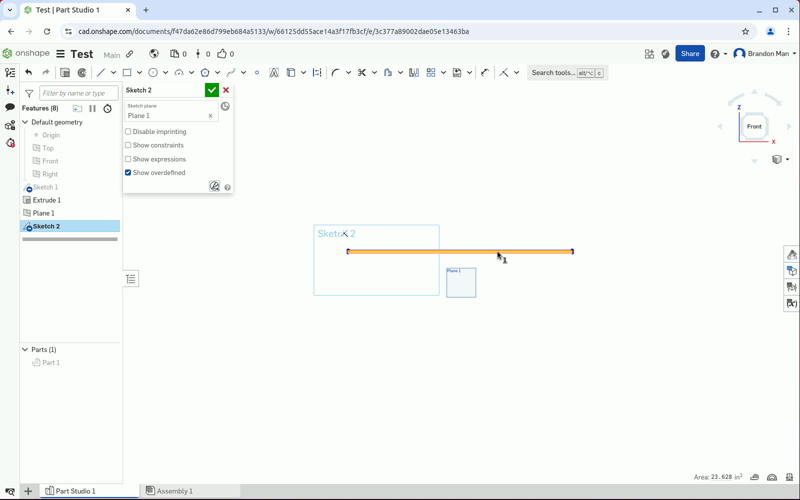
mouse_move(73, 352)
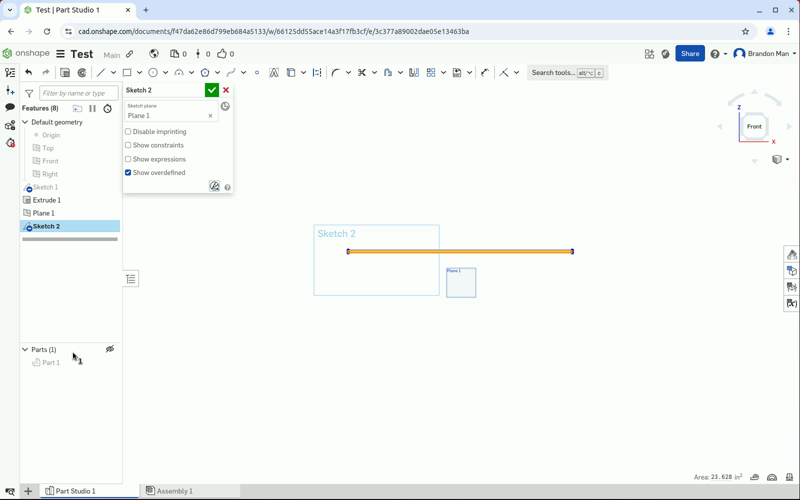
key(shift+y)
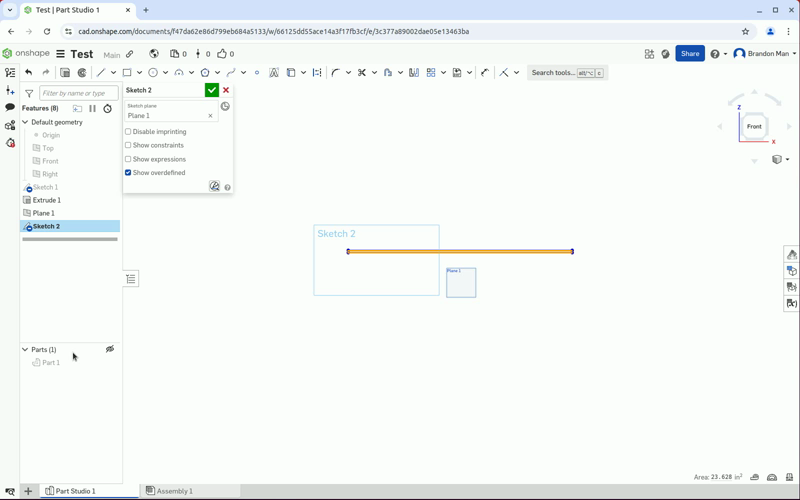
key(shift+e)
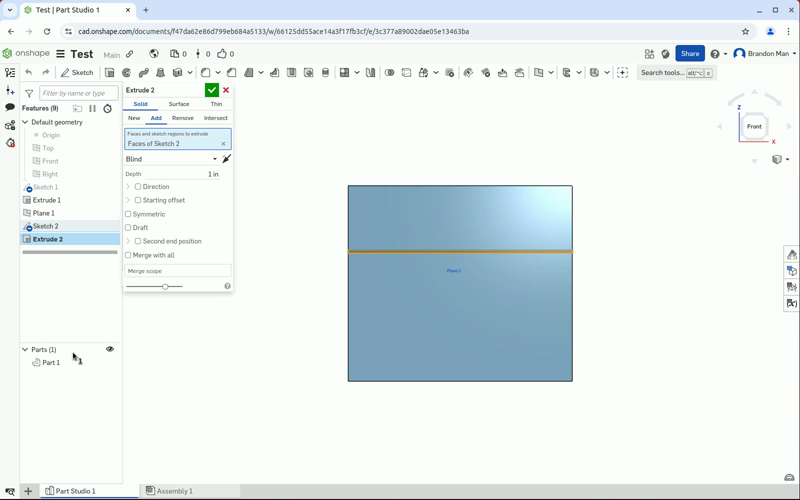
mouse_move(143, 106)
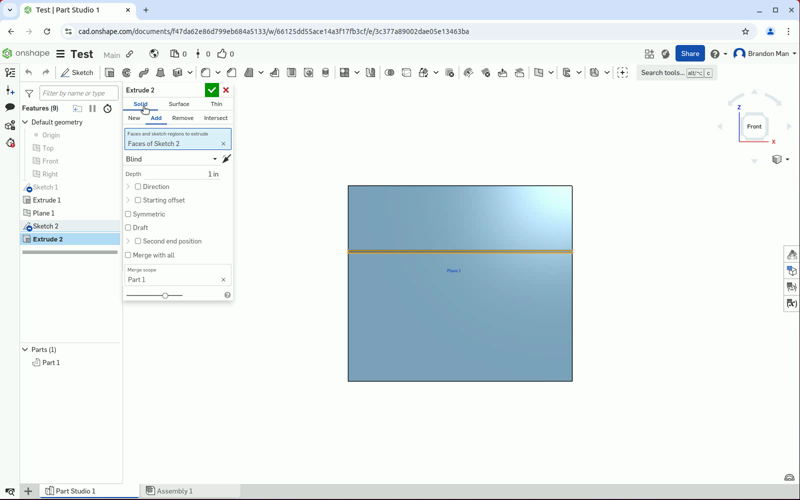
click(143, 106)
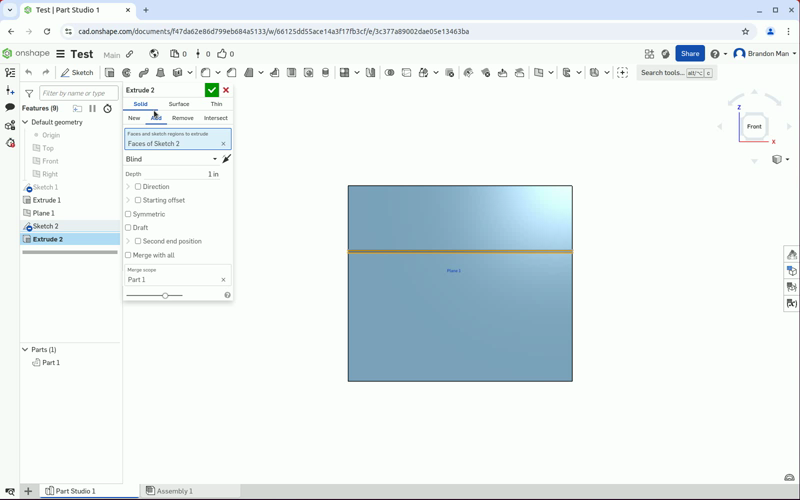
mouse_move(186, 120)
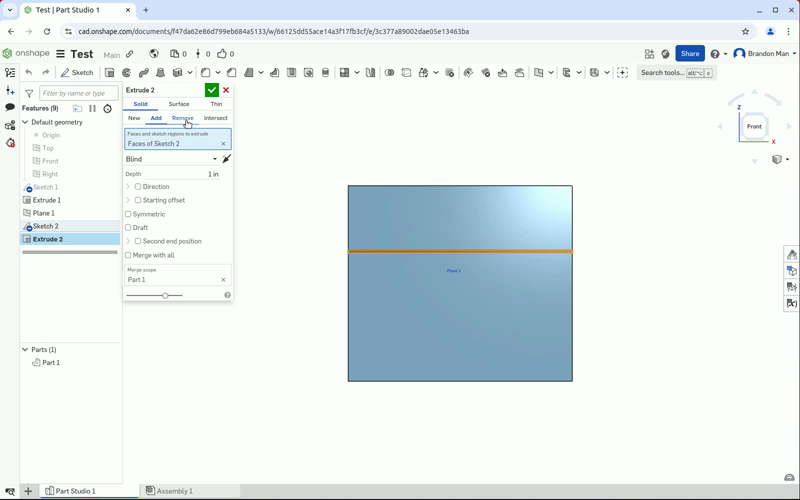
click(186, 120)
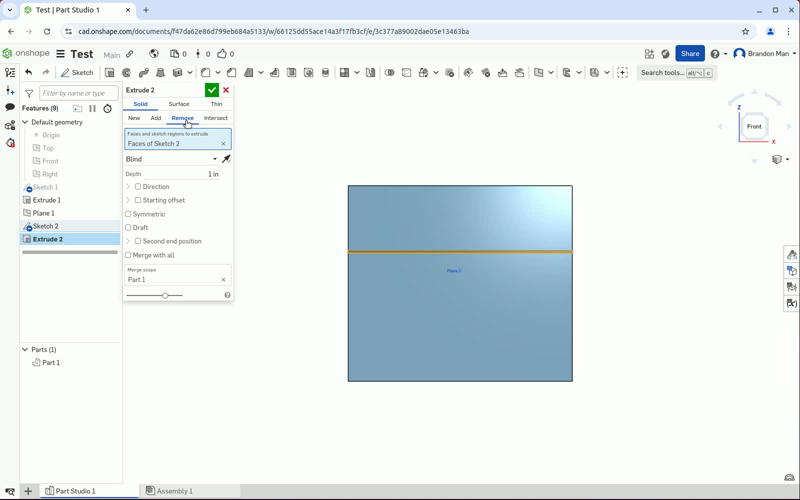
key(tab, 4)
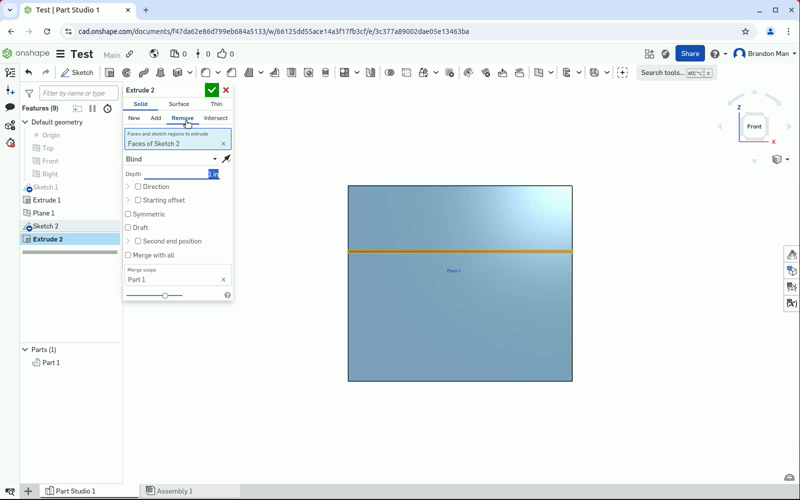
text(0.241)
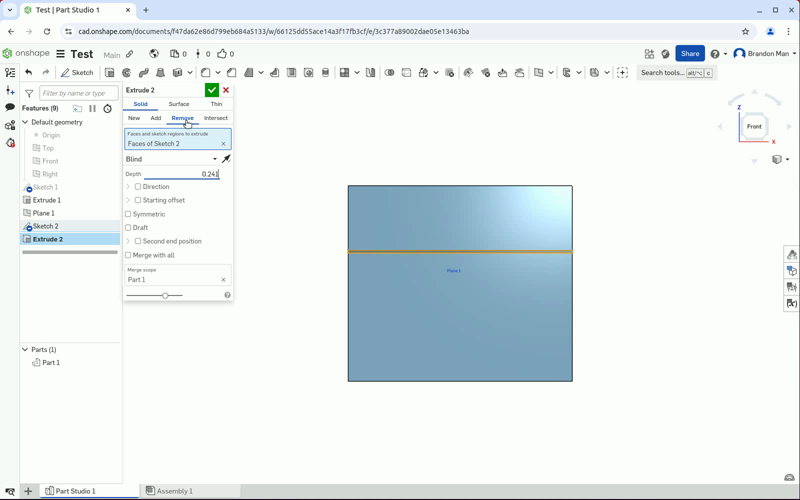
key(tab, 6)
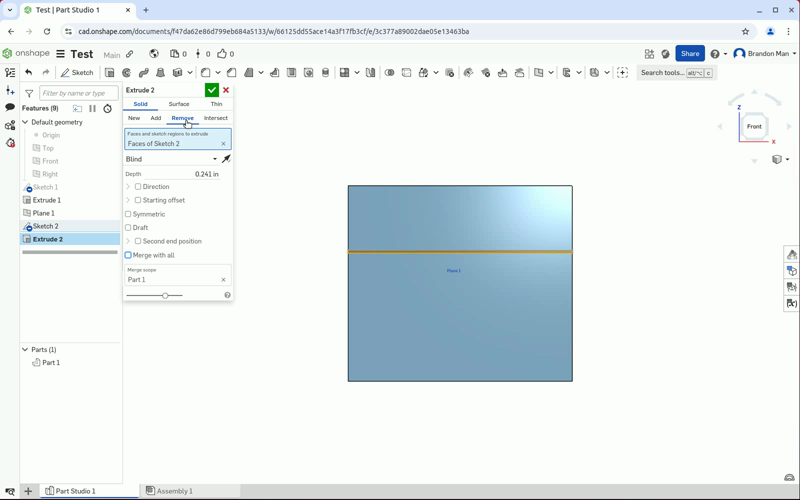
key(space)
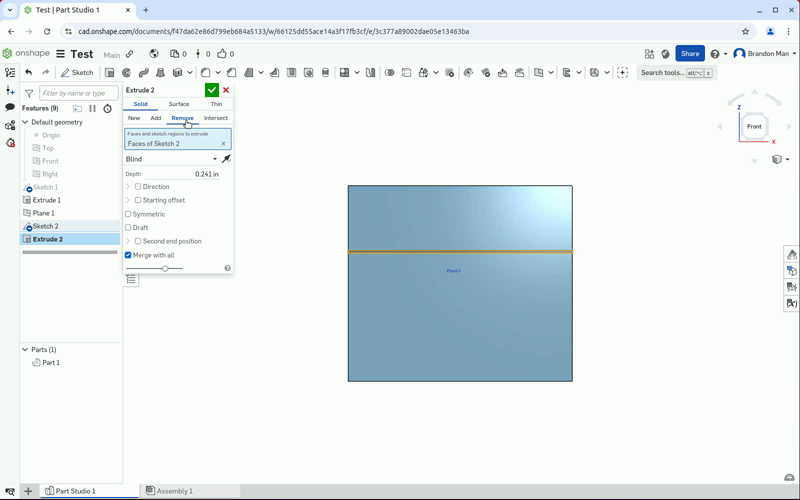
key(enter)
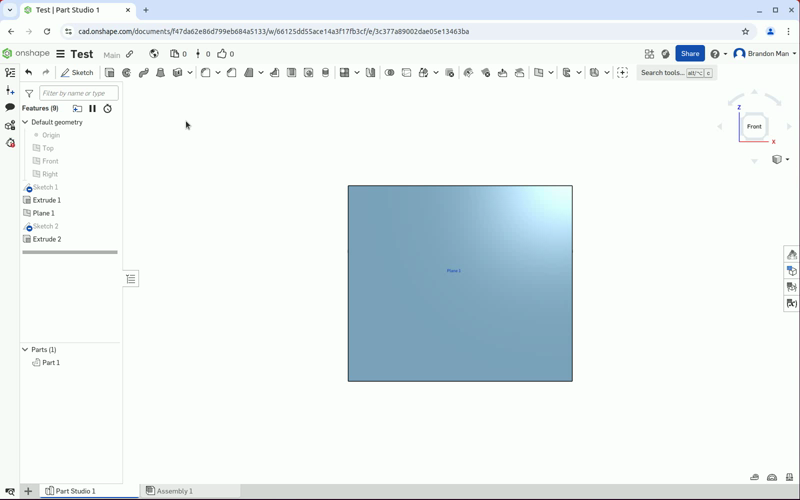
key(shift+h)
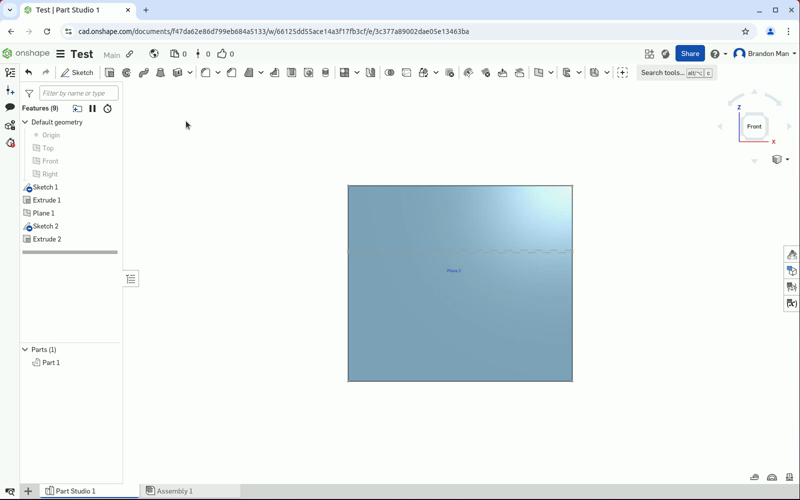
key(shift+h)
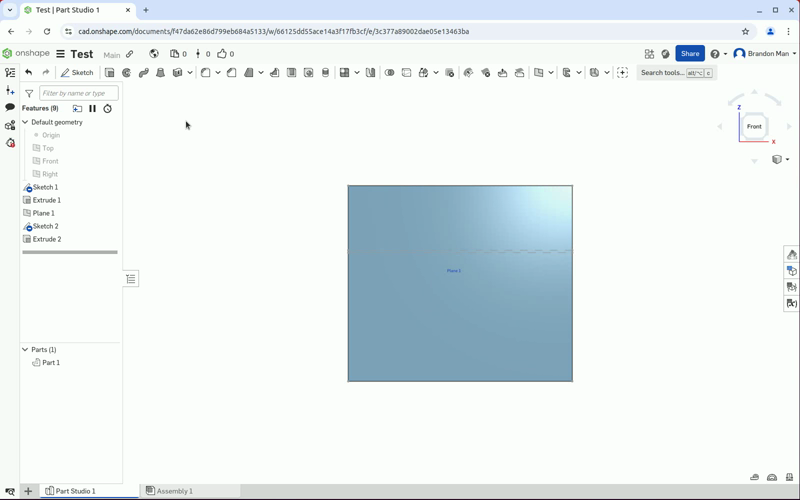
key(shift+7)
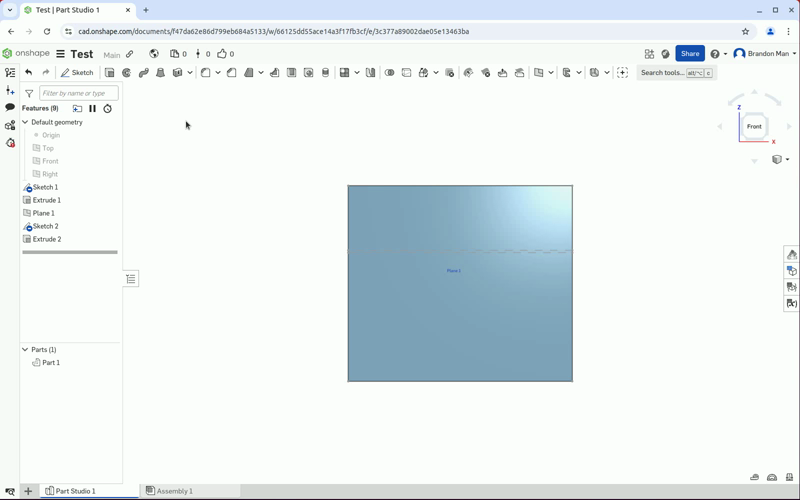
key(left, 2)
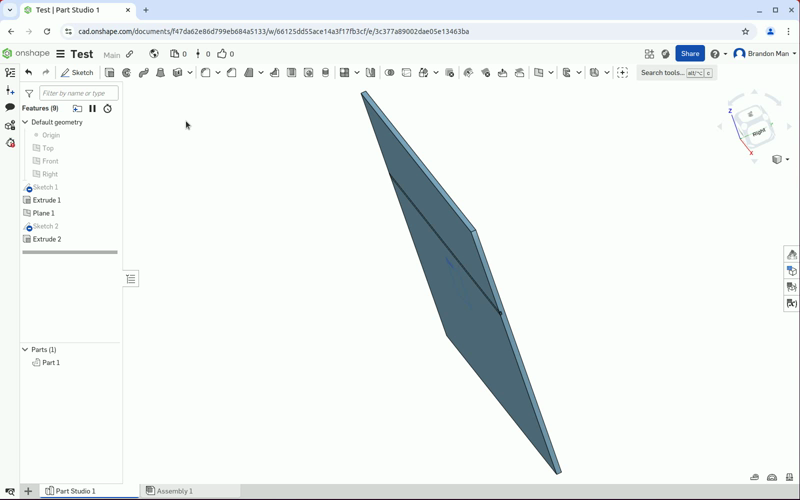
key(down, 2)
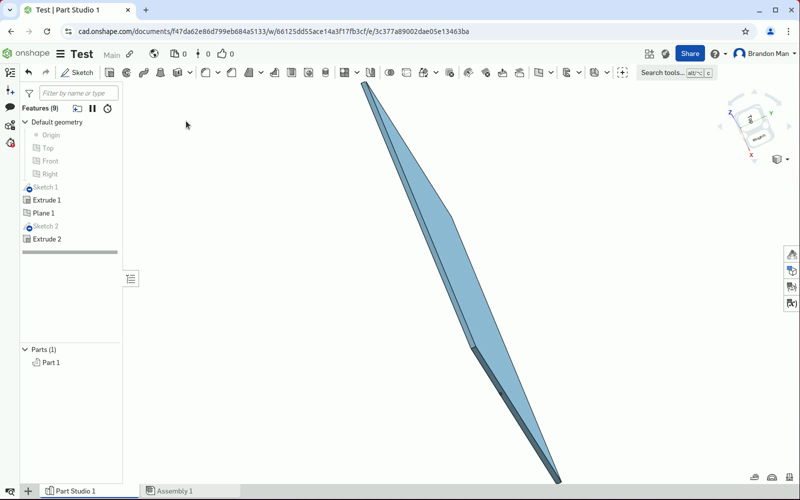
key(up, 2)
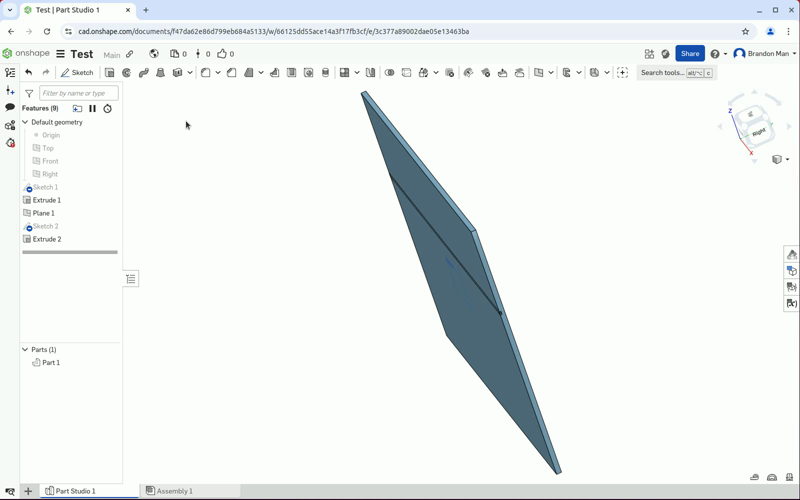
key(right, 2)
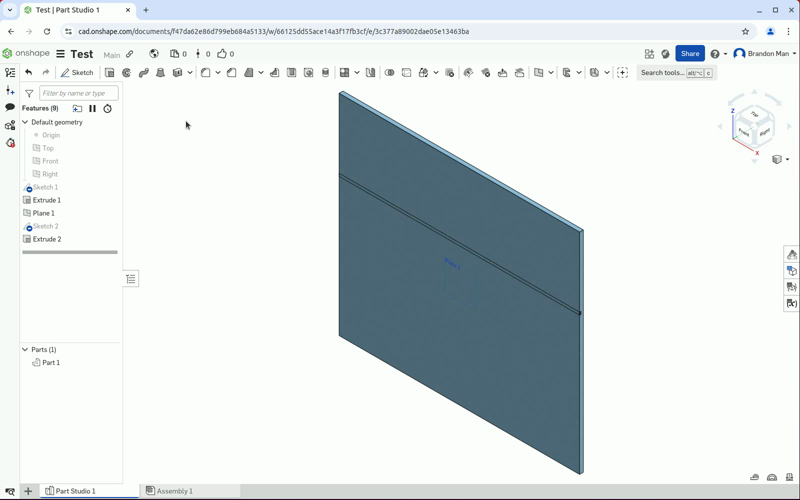
mouse_move(73, 189)
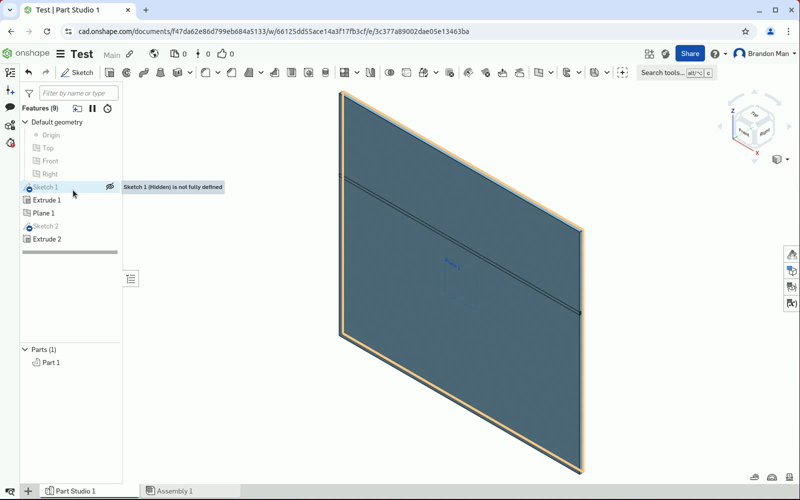
click(73, 189)